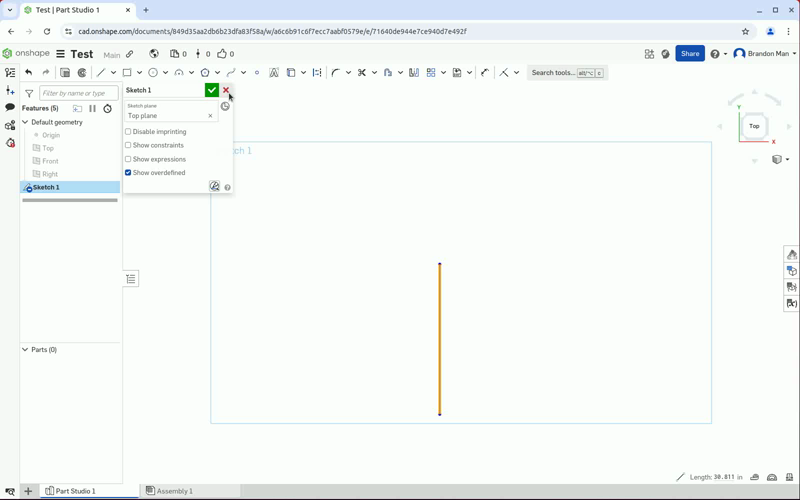
key(shift+h)
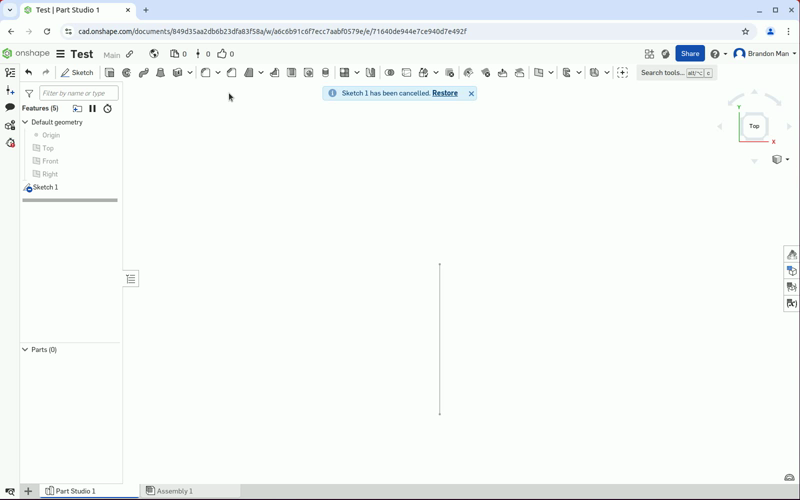
mouse_move(73, 352)
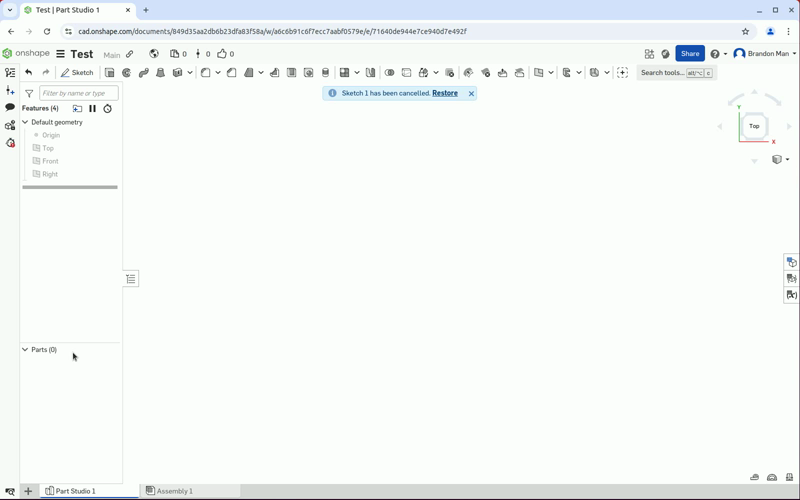
key(y)
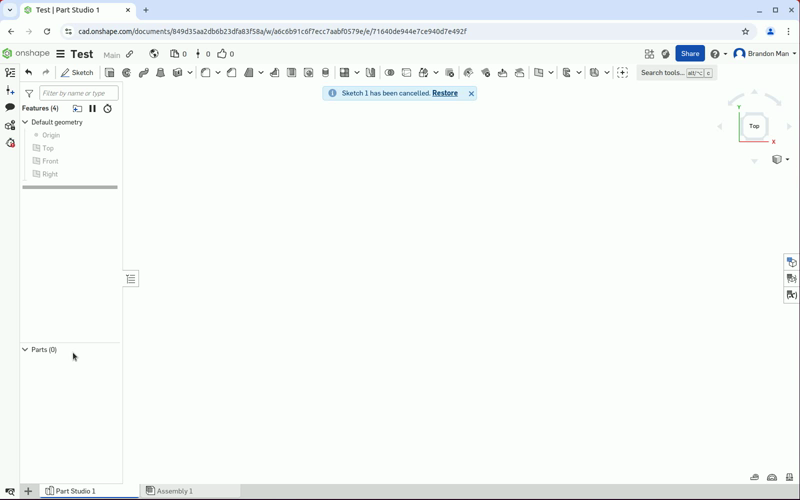
key(shift+p)
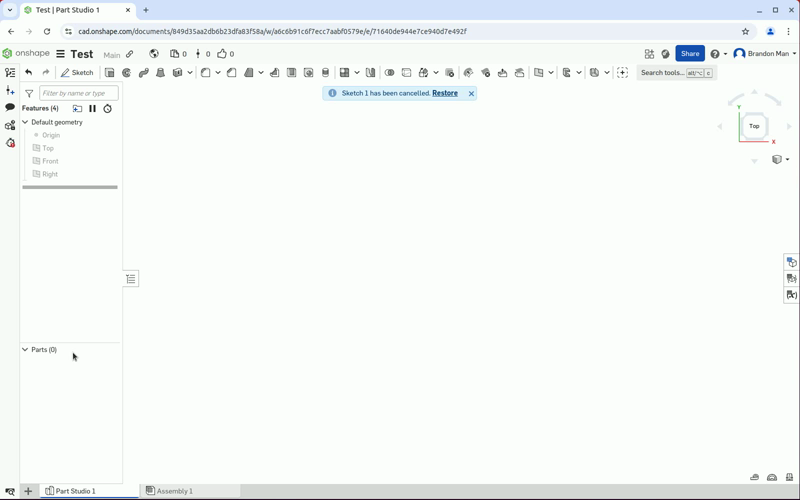
key(space)
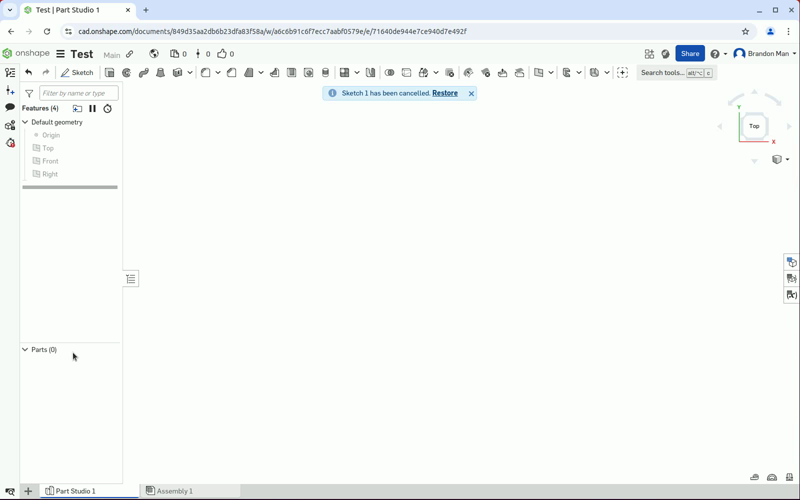
key_down(shift)
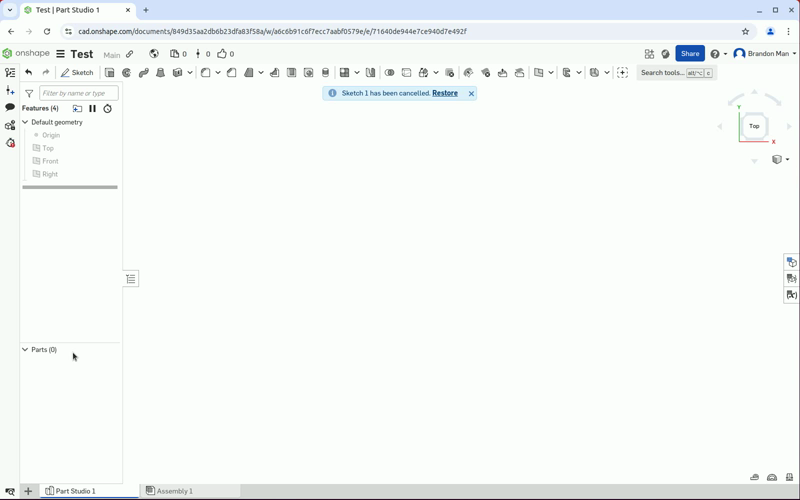
key(up)
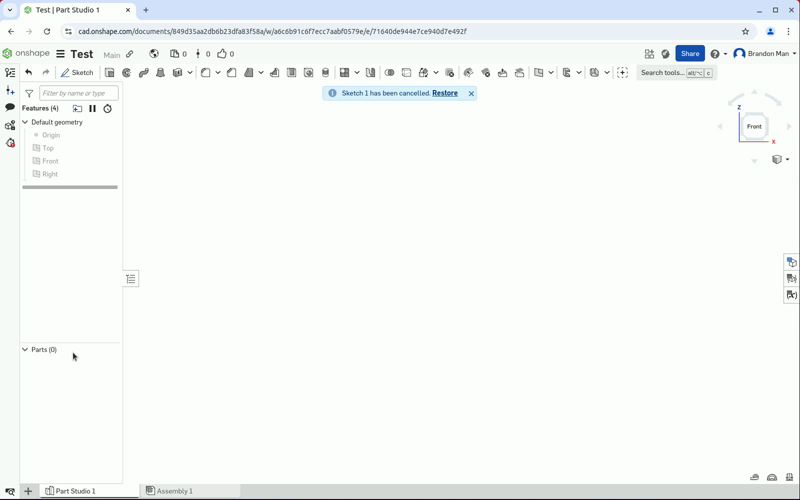
key_up(shift)
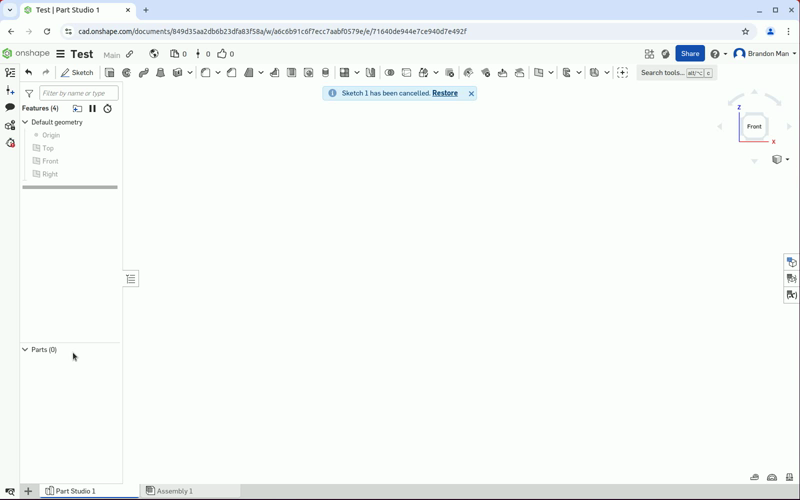
mouse_move(73, 352)
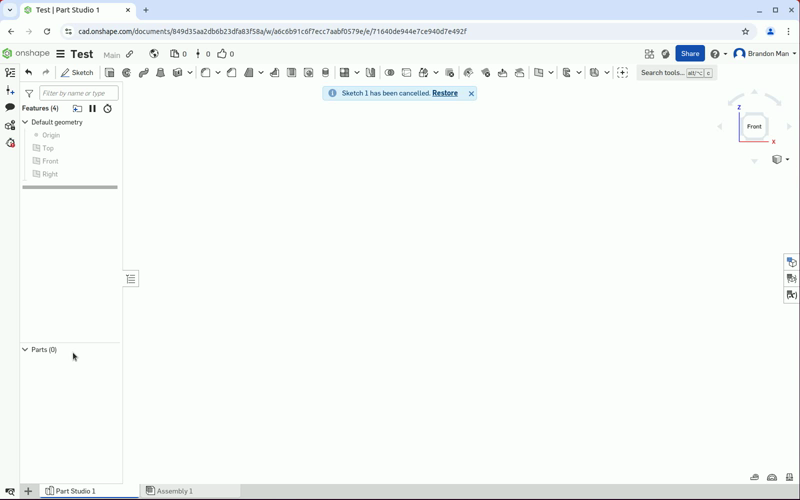
key(shift+y)
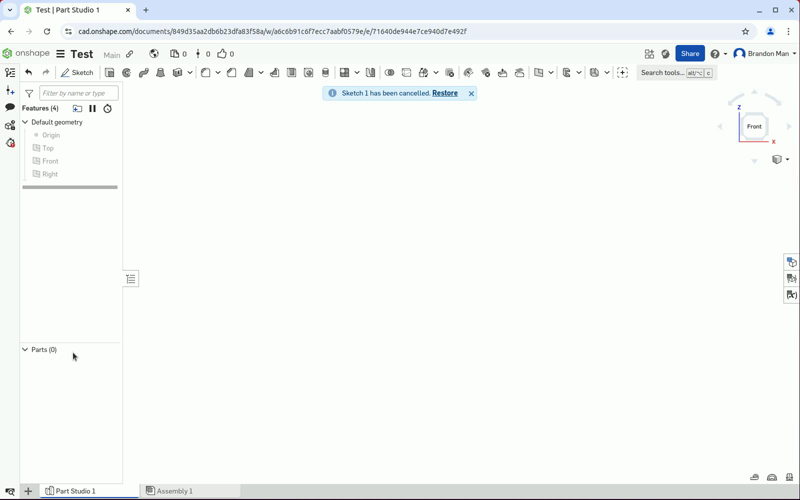
key(shift+s)
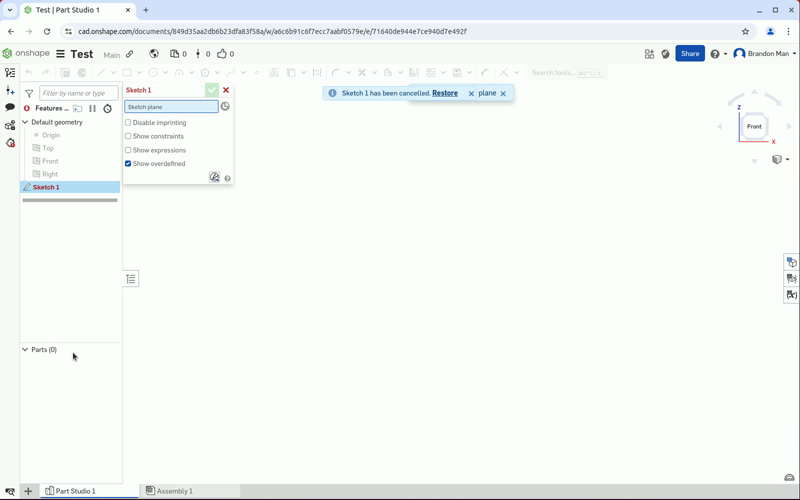
mouse_move(73, 163)
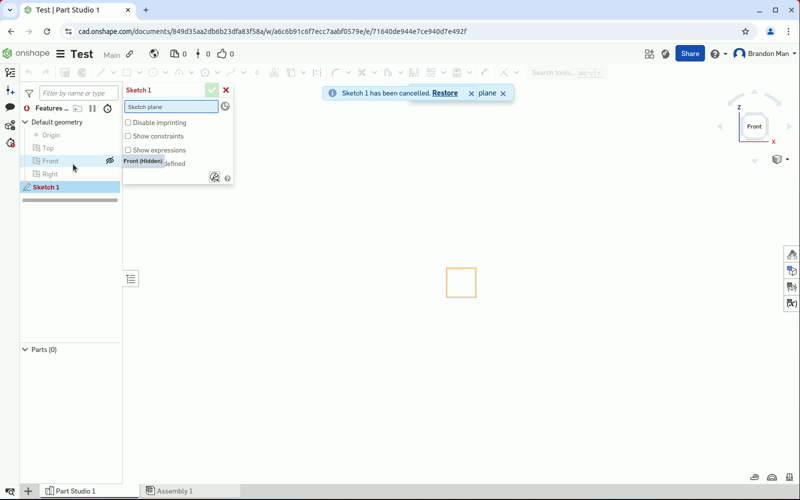
click(73, 163)
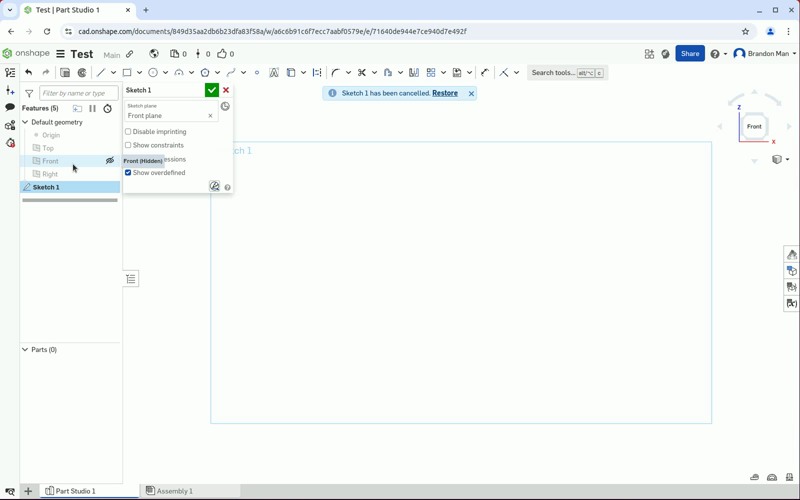
mouse_move(73, 352)
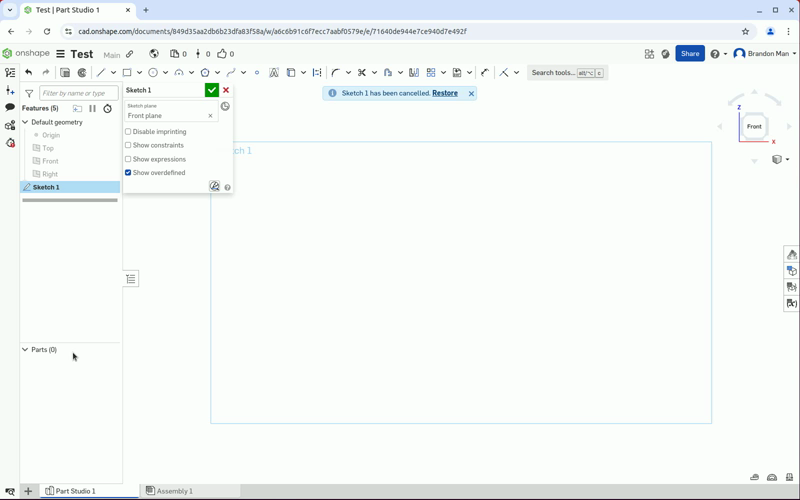
key(y)
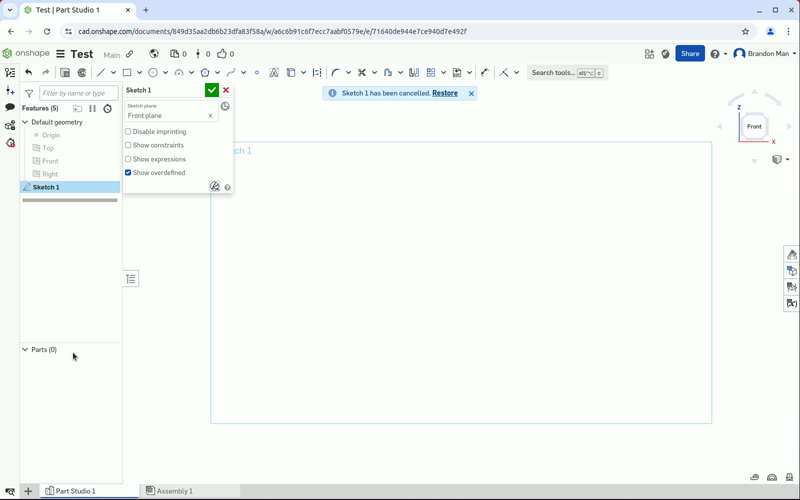
key(a)
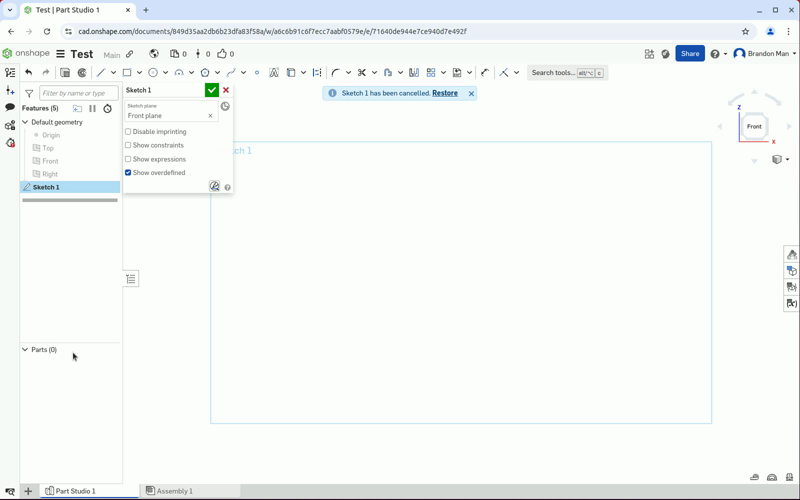
key_down(shift)
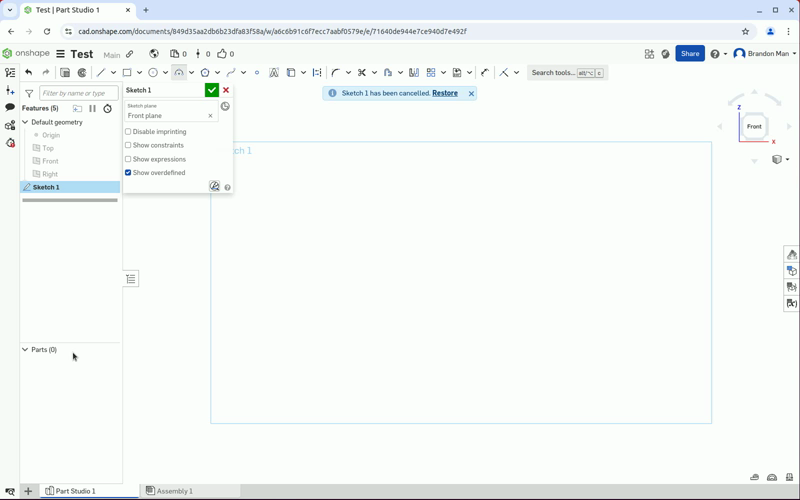
mouse_move(420, 234)
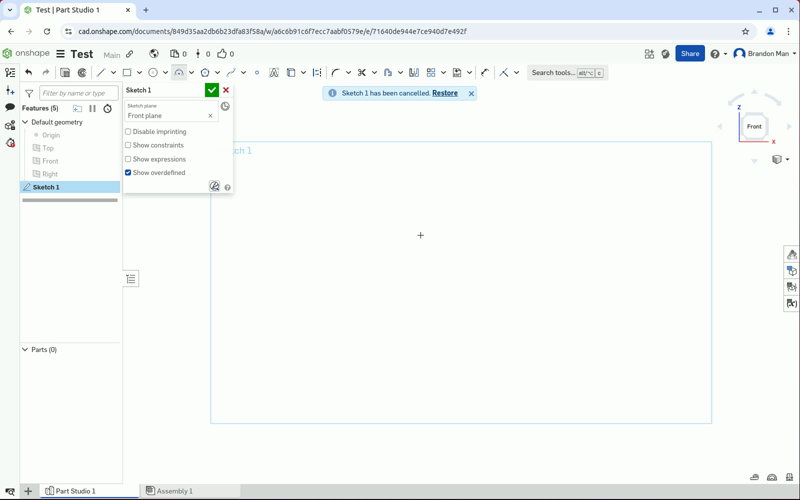
click(420, 234)
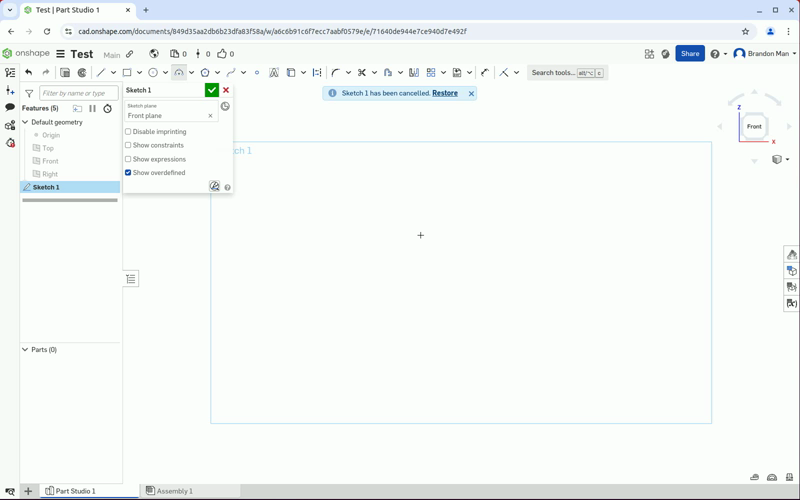
key_up(shift)
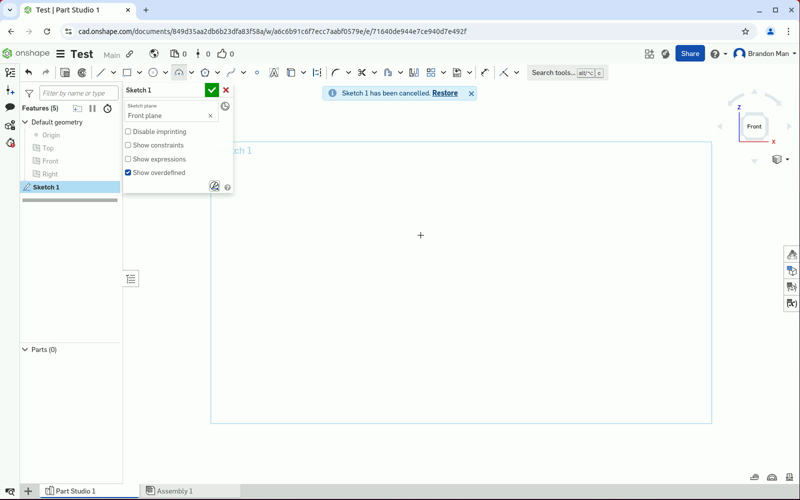
key_down(shift)
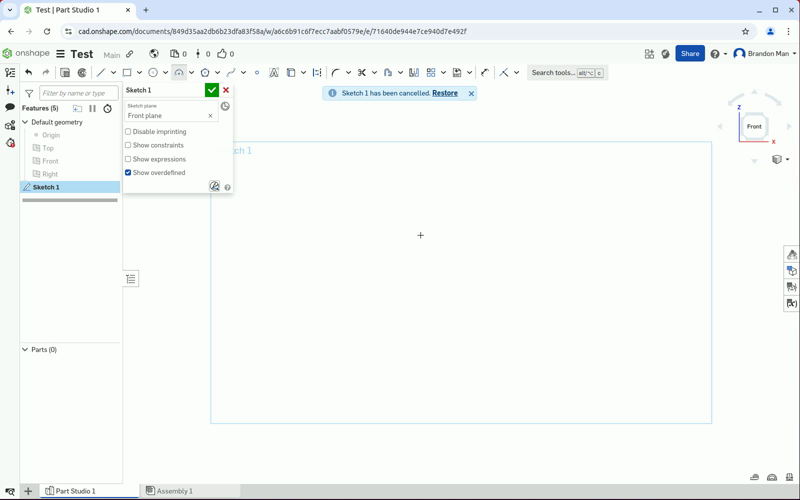
mouse_move(461, 220)
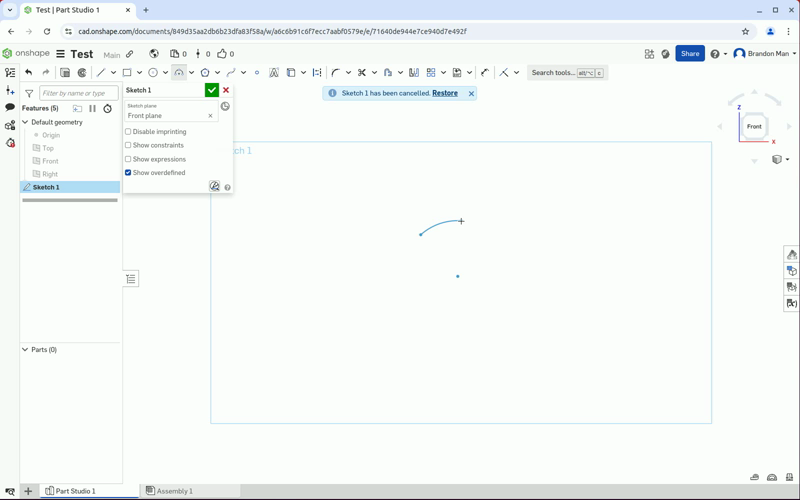
click(461, 220)
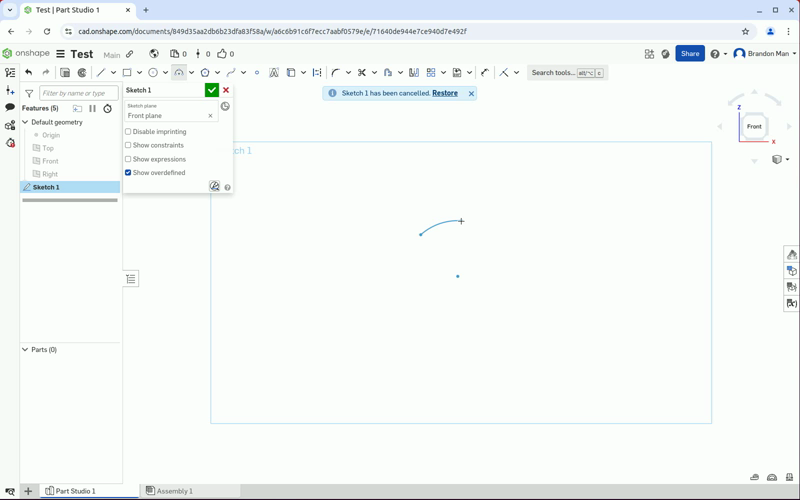
mouse_move(439, 224)
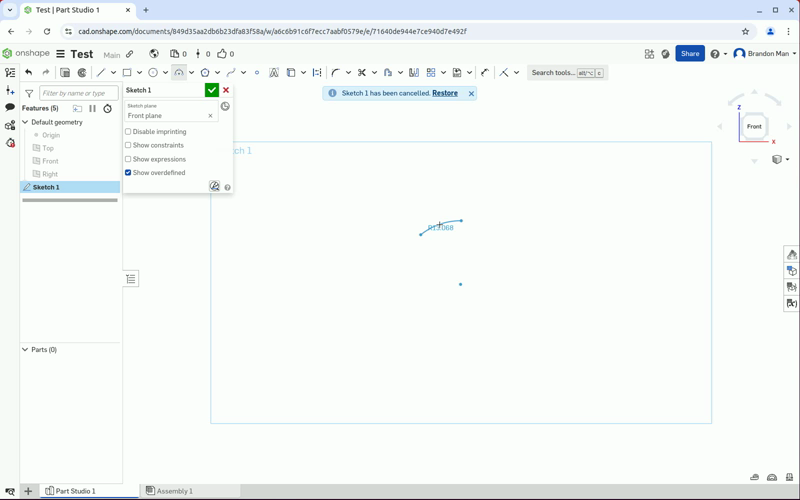
click(439, 224)
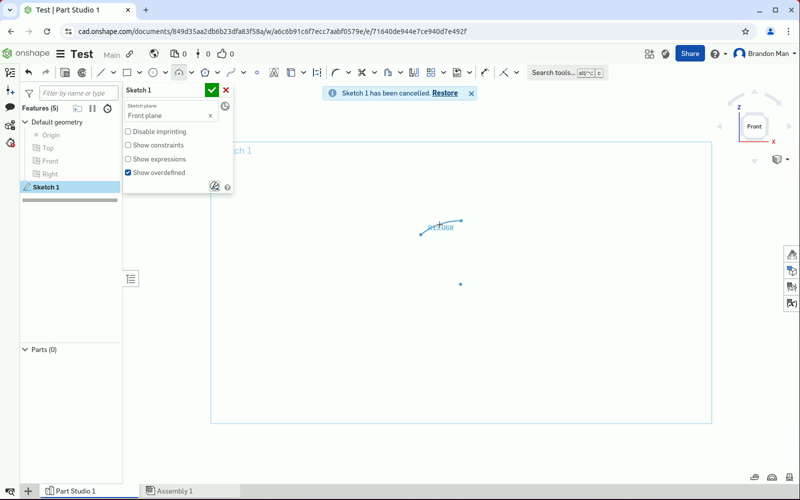
key_up(shift)
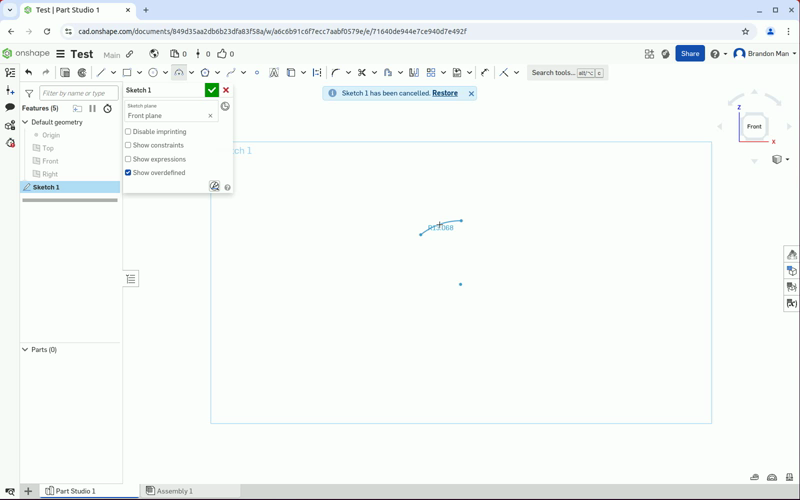
key(esc)
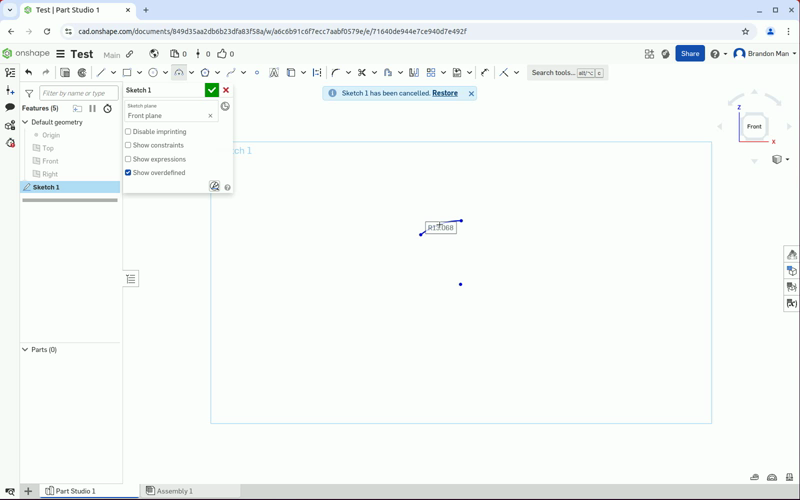
key(l)
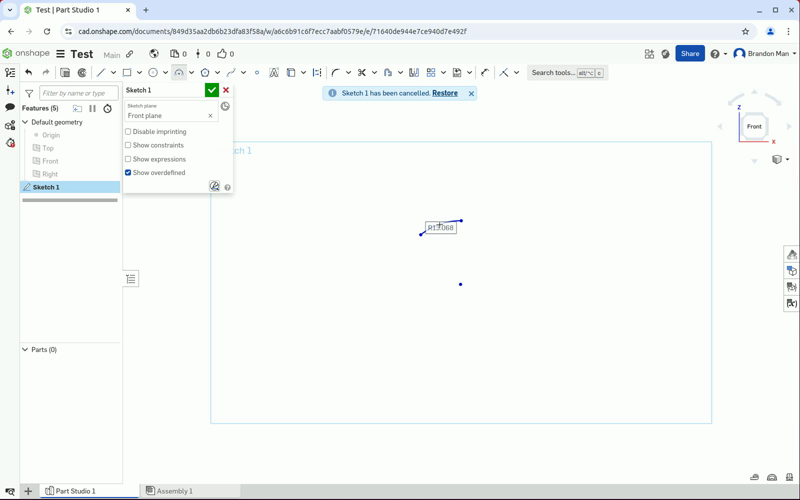
mouse_move(461, 220)
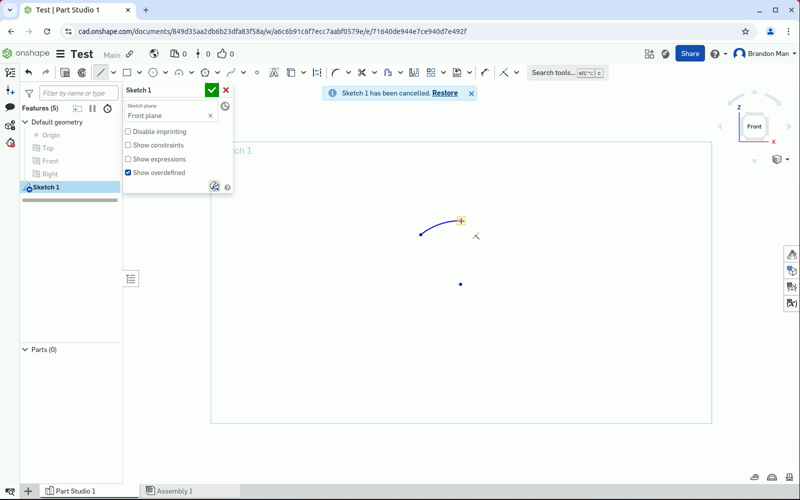
click(461, 220)
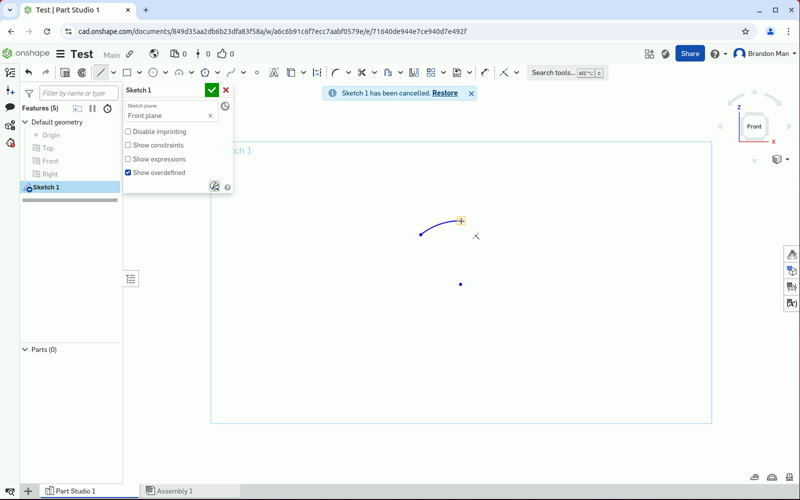
key_down(shift)
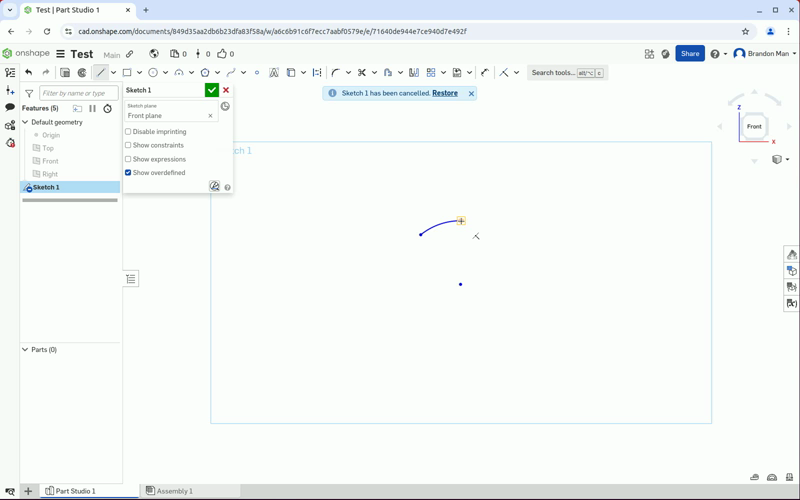
mouse_move(491, 220)
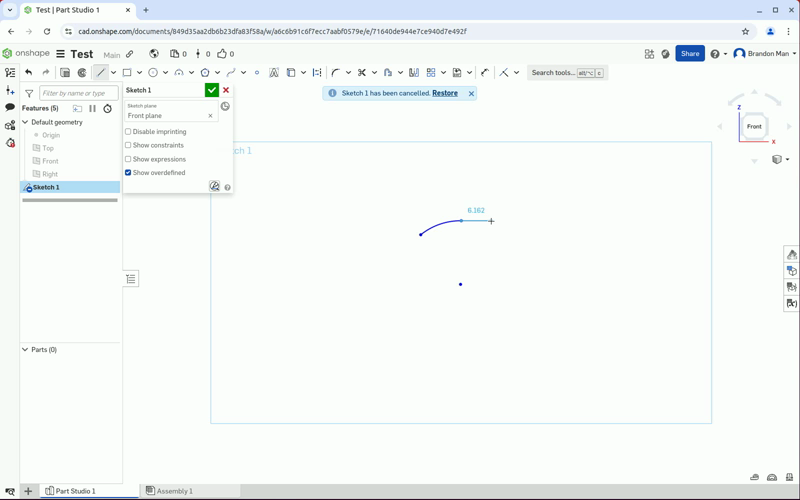
mouse_move(461, 208)
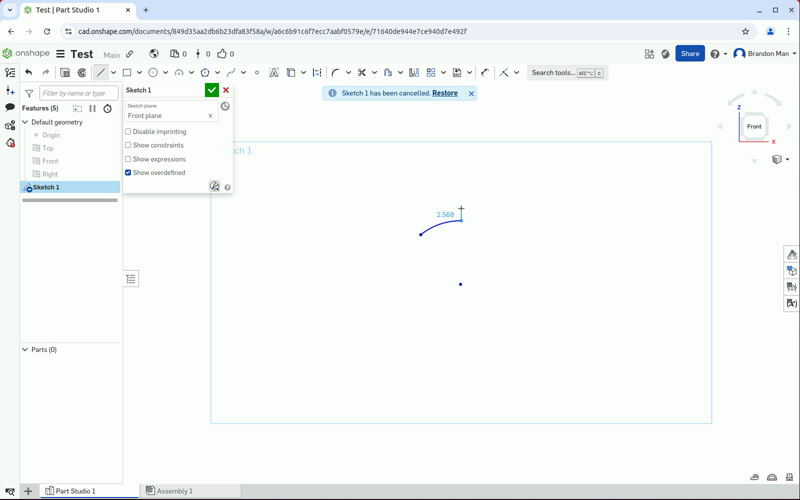
click(461, 208)
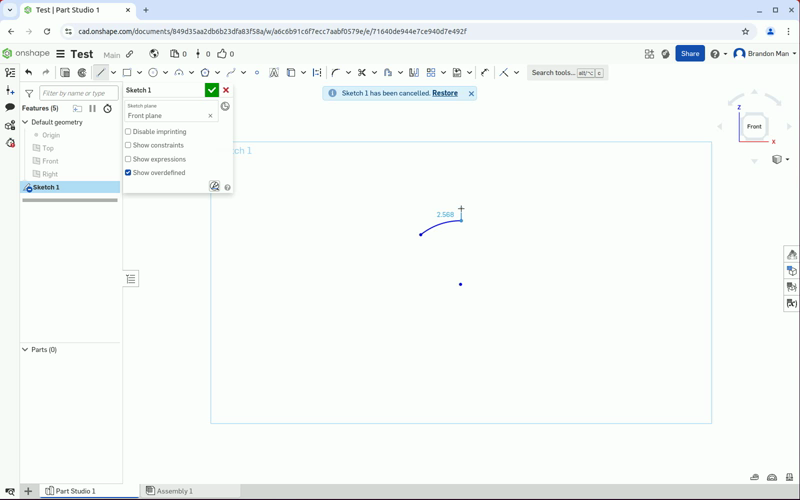
key_up(shift)
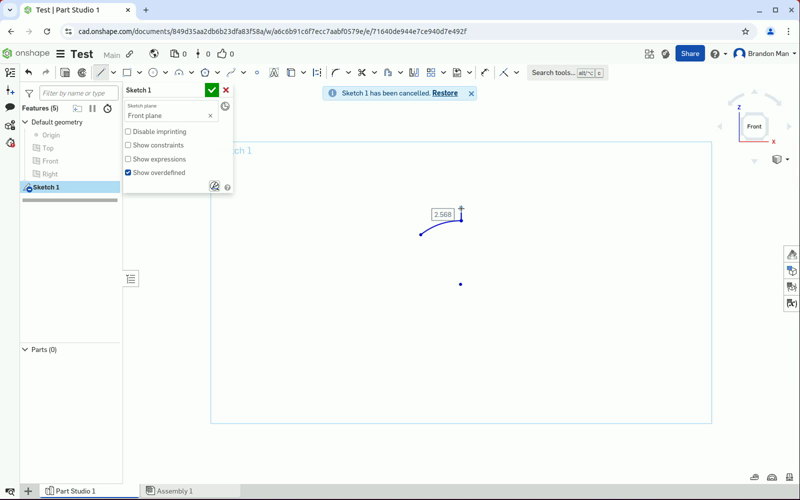
key(esc)
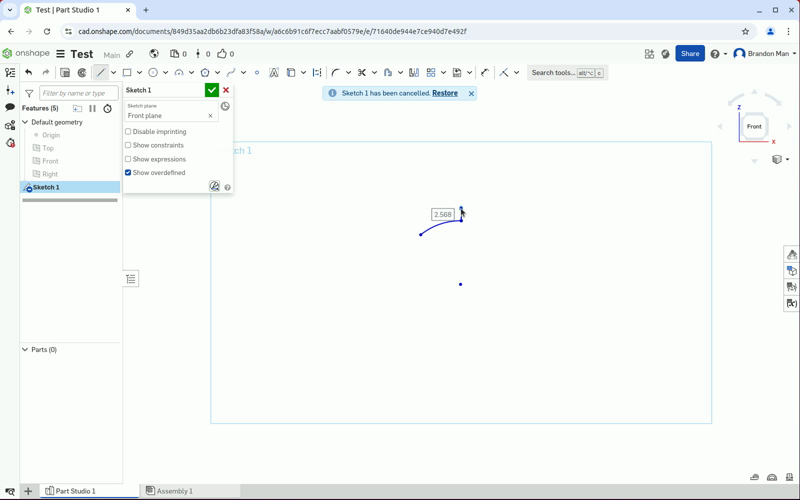
key(a)
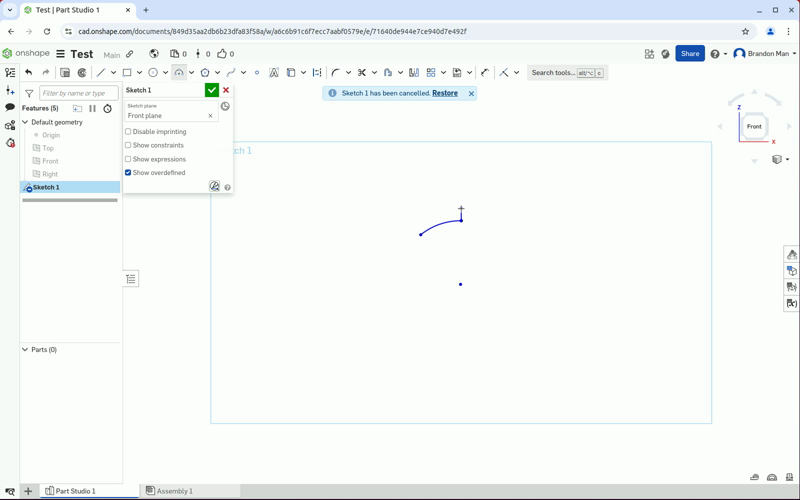
mouse_move(461, 208)
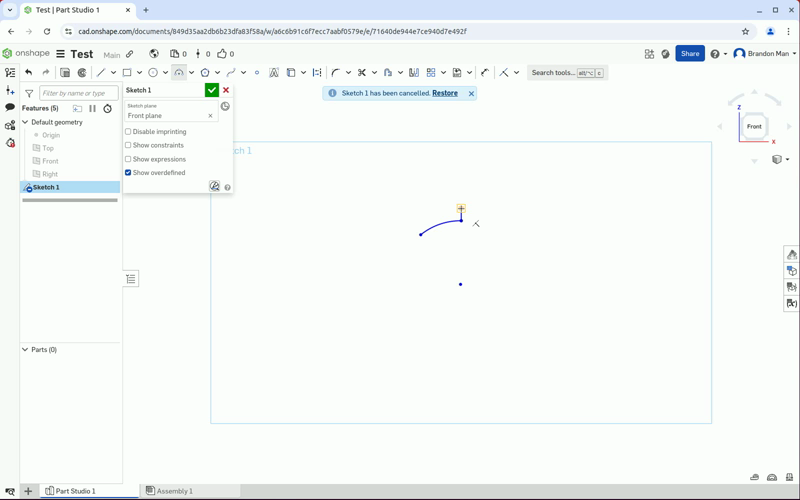
click(461, 208)
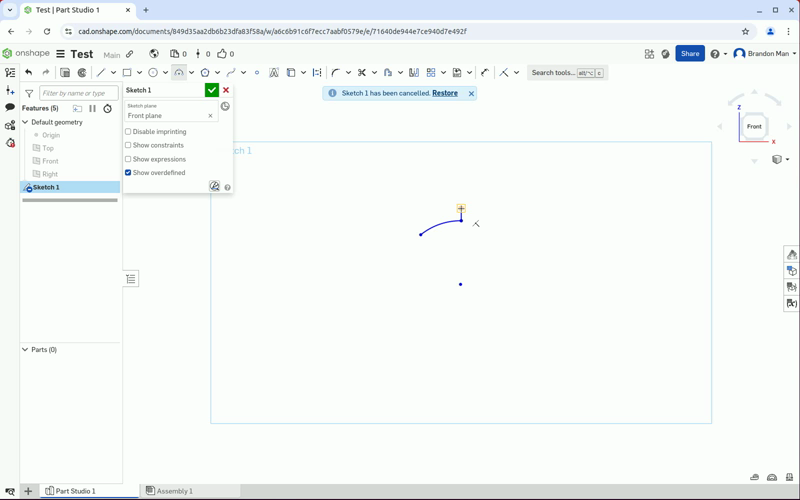
key_down(shift)
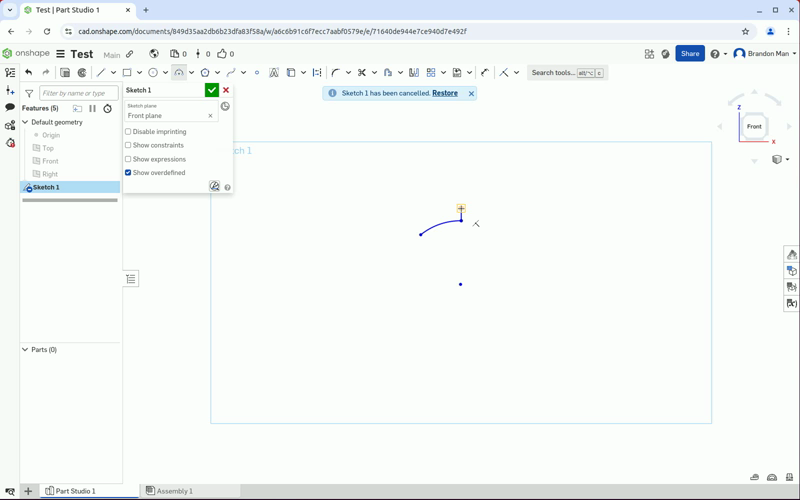
mouse_move(420, 220)
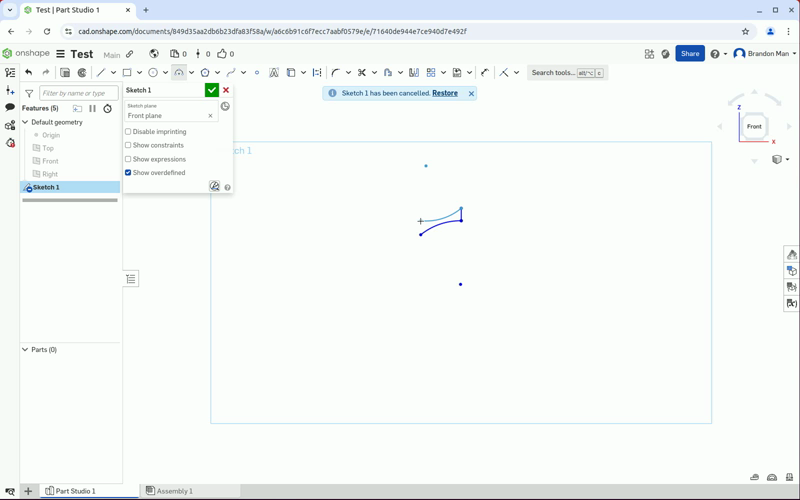
click(420, 220)
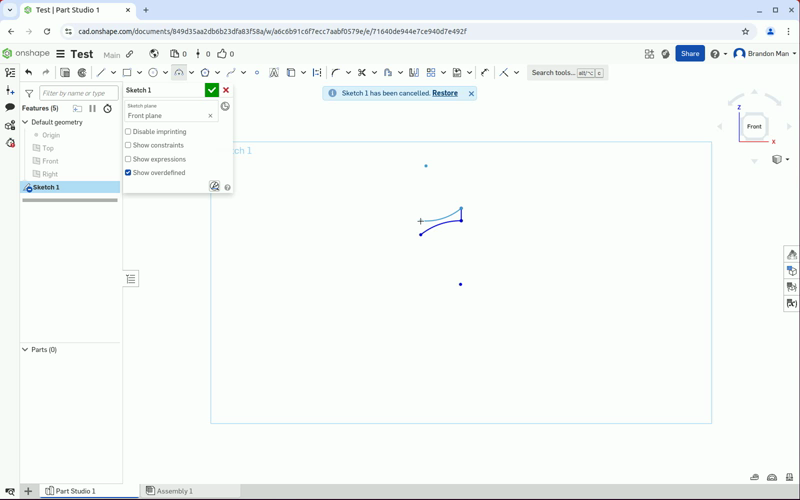
mouse_move(440, 211)
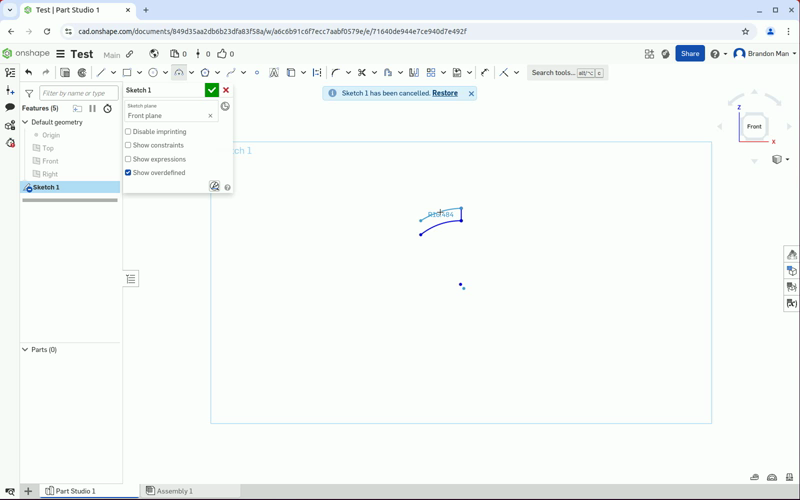
click(440, 211)
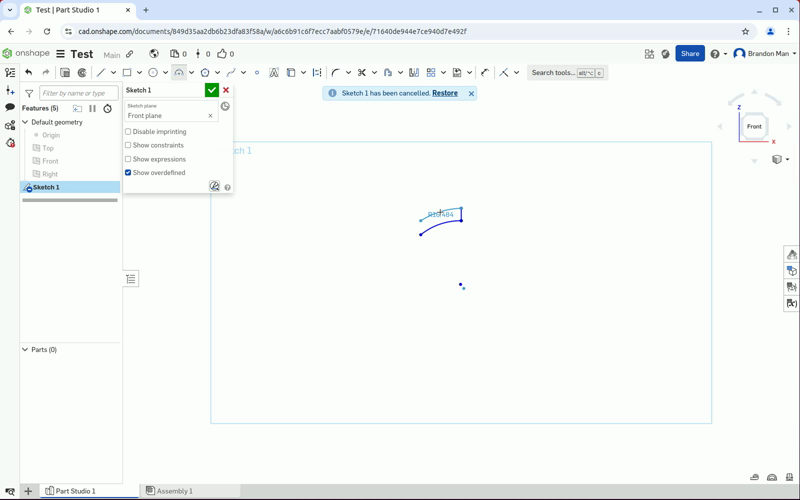
key_up(shift)
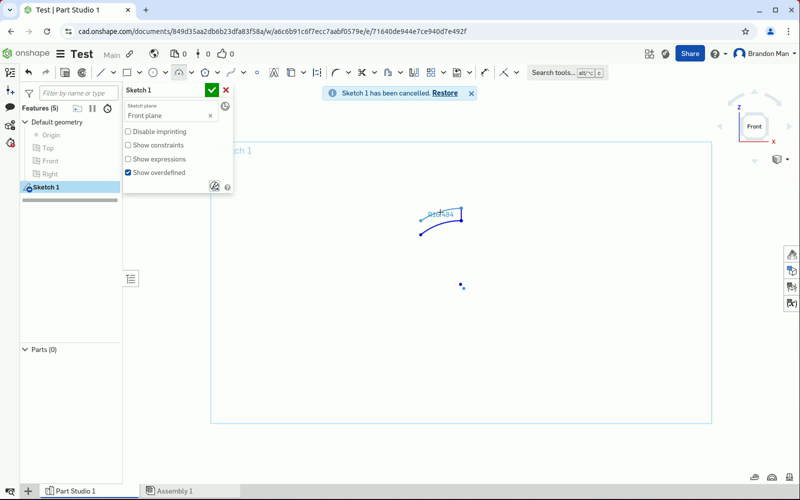
key(esc)
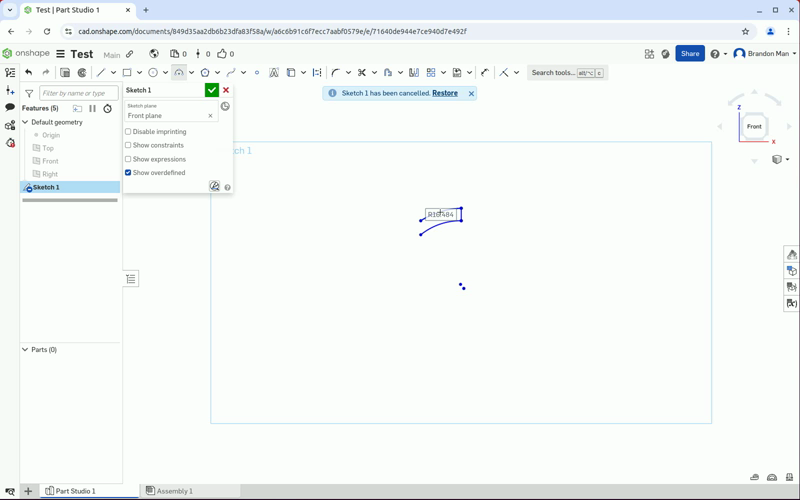
key(l)
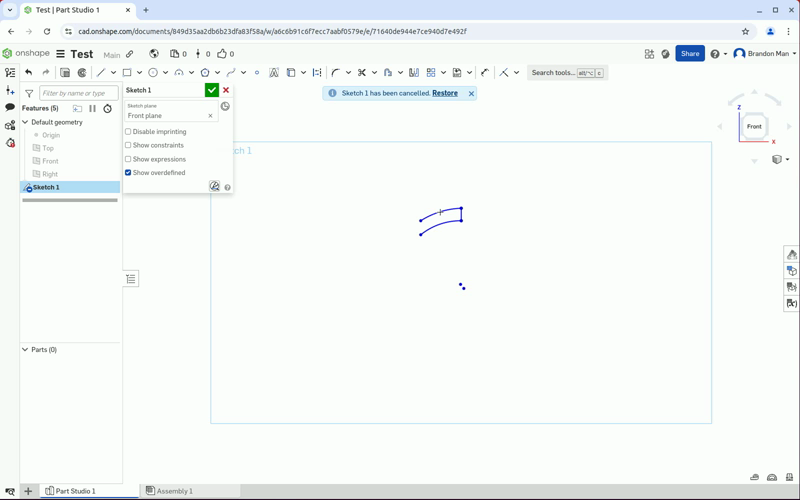
mouse_move(420, 220)
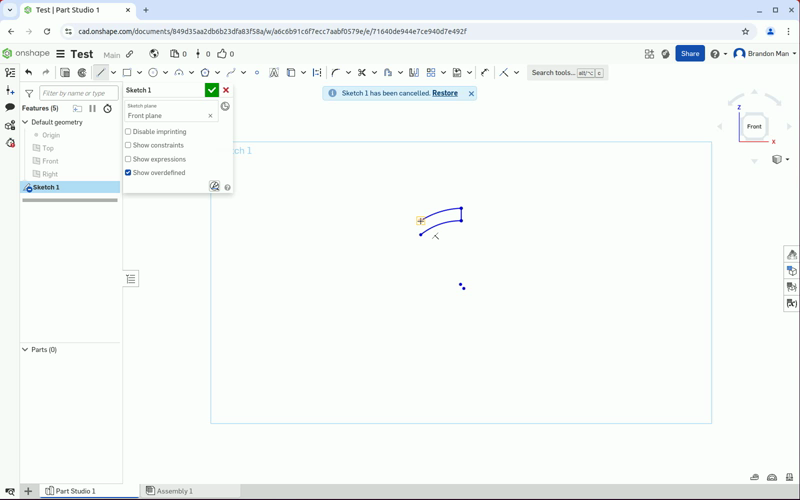
click(420, 220)
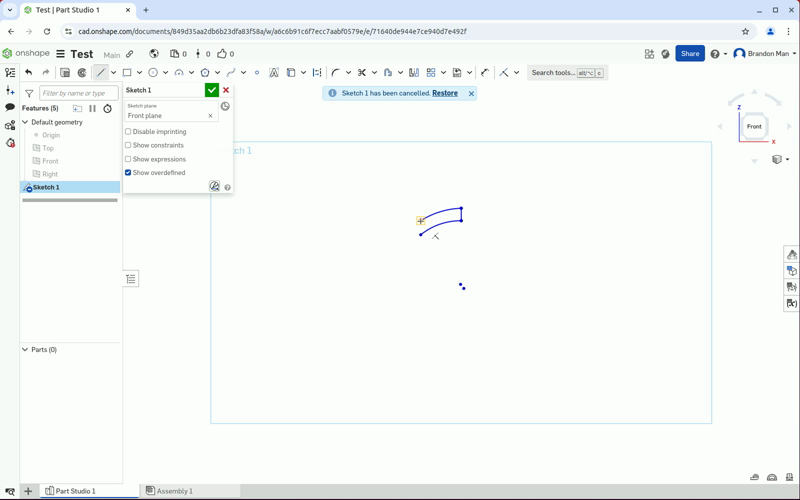
mouse_move(450, 220)
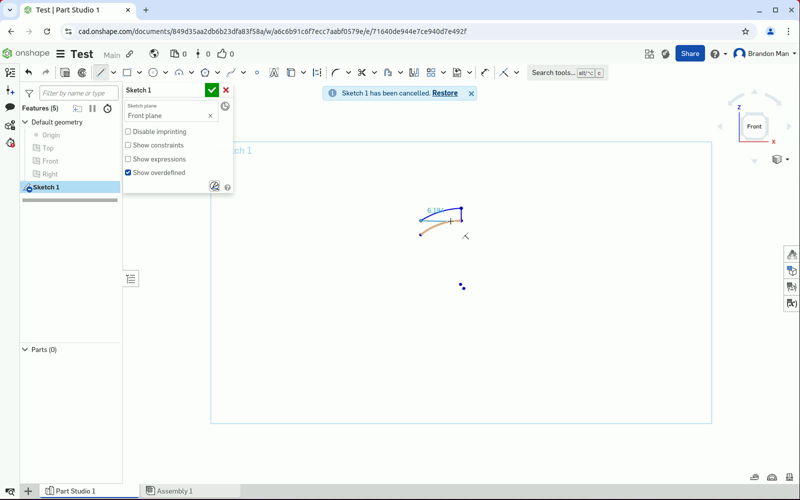
key_down(shift)
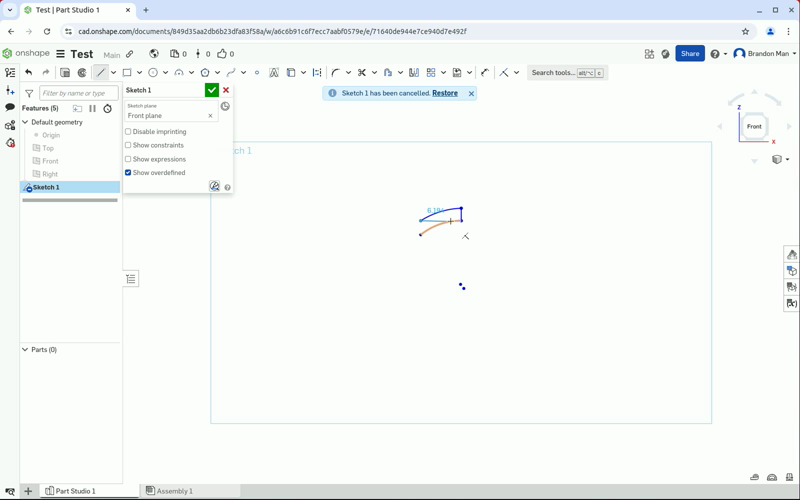
mouse_move(420, 234)
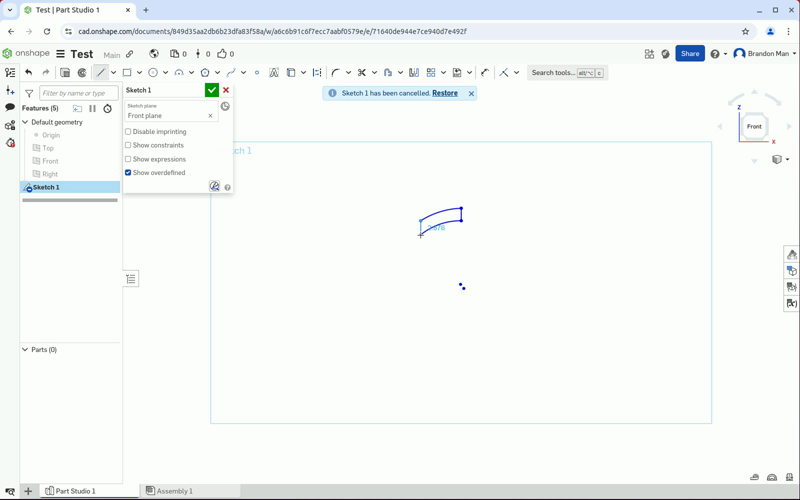
key_up(shift)
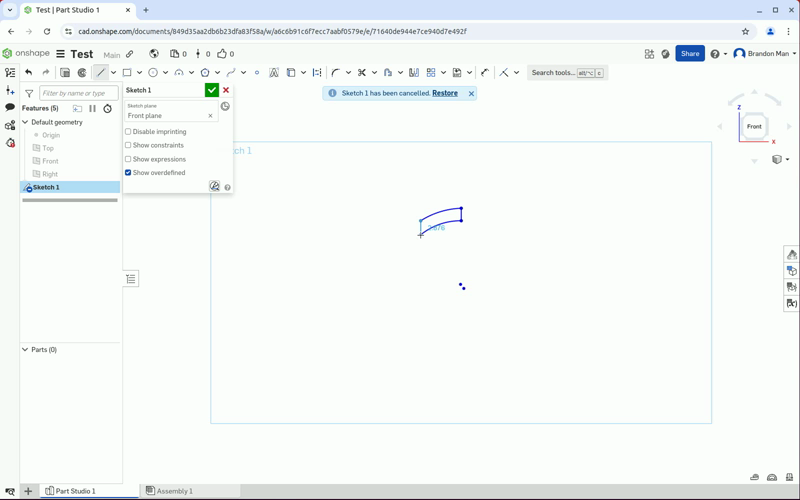
click(420, 234)
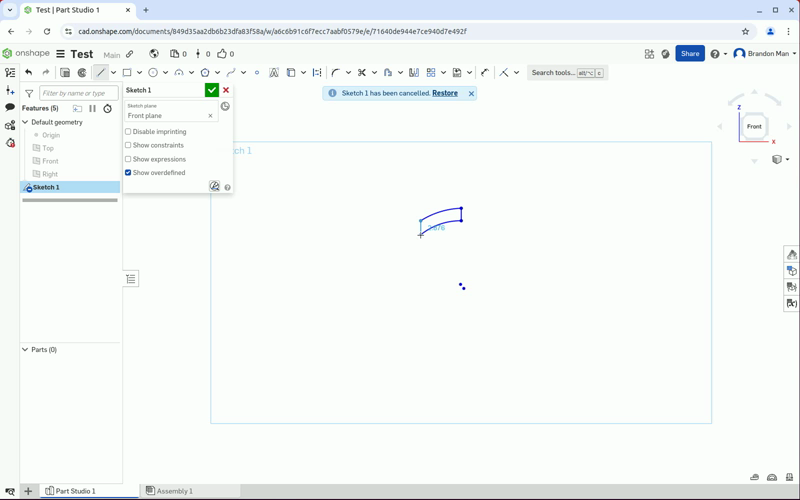
key(esc)
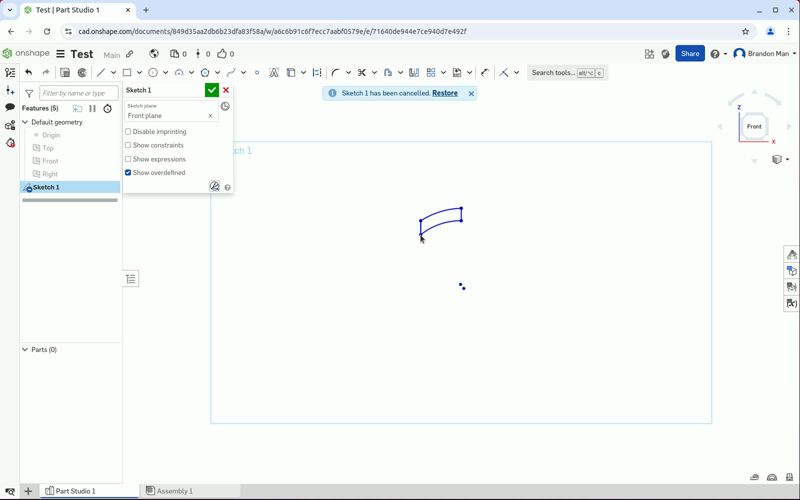
mouse_move(446, 211)
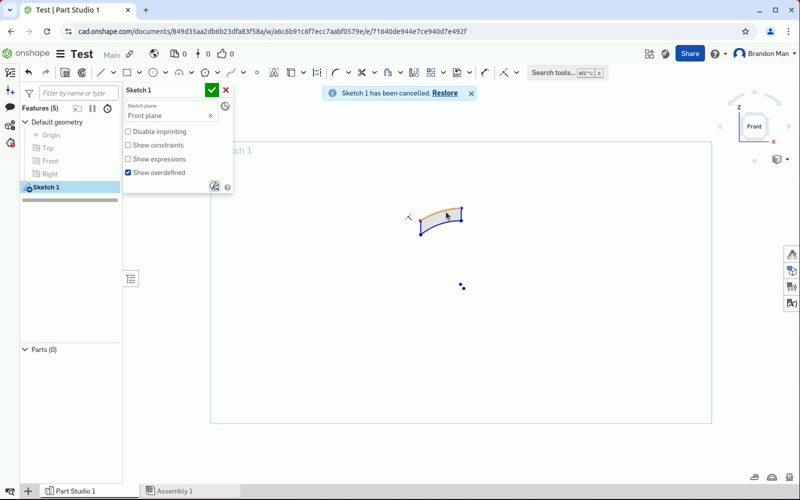
scroll(6)
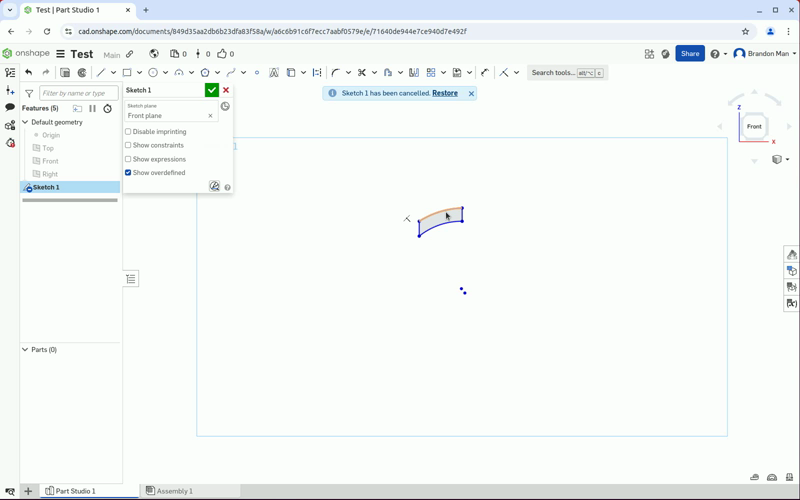
scroll(6)
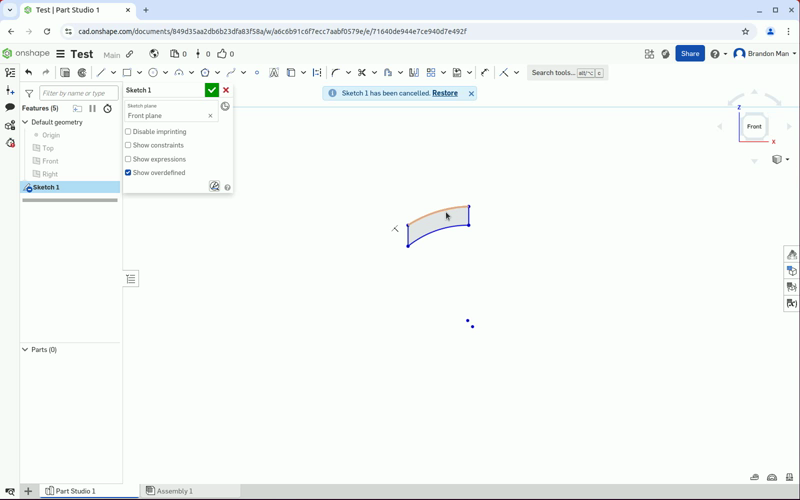
scroll(6)
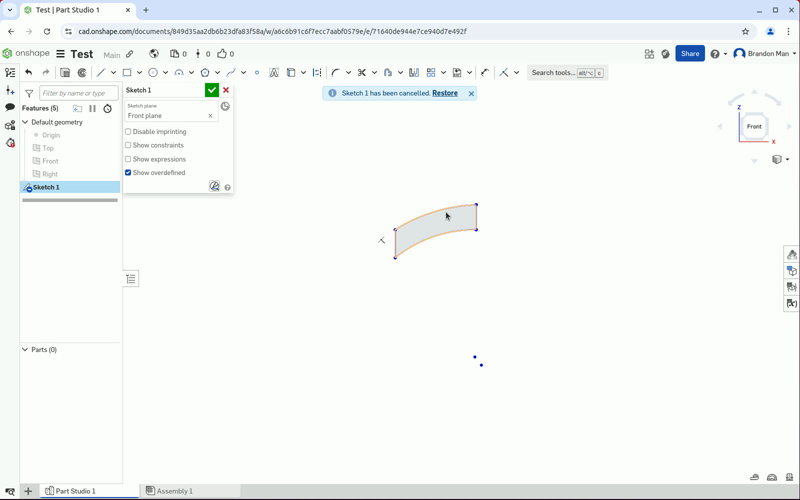
scroll(6)
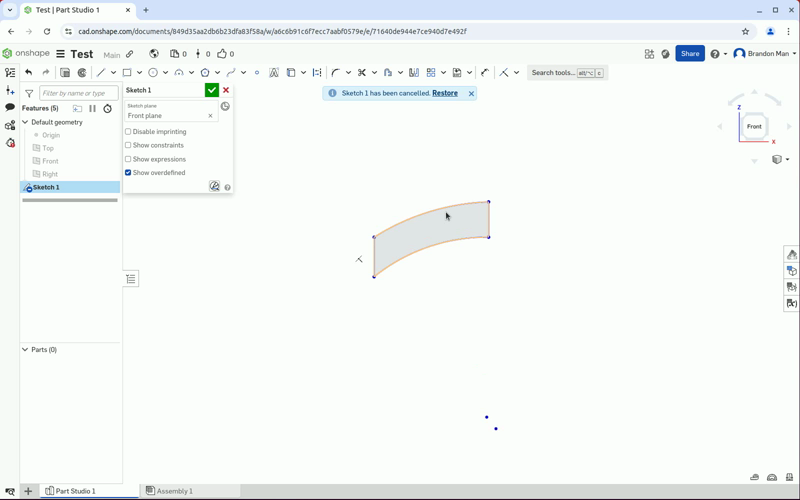
scroll(6)
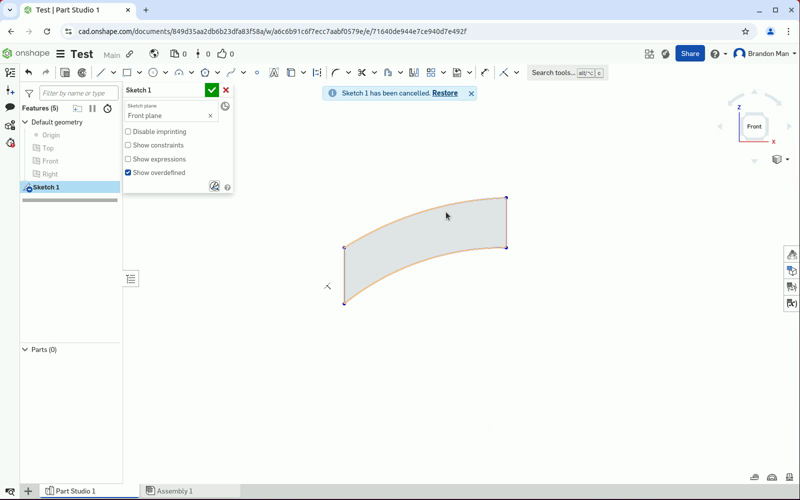
scroll(6)
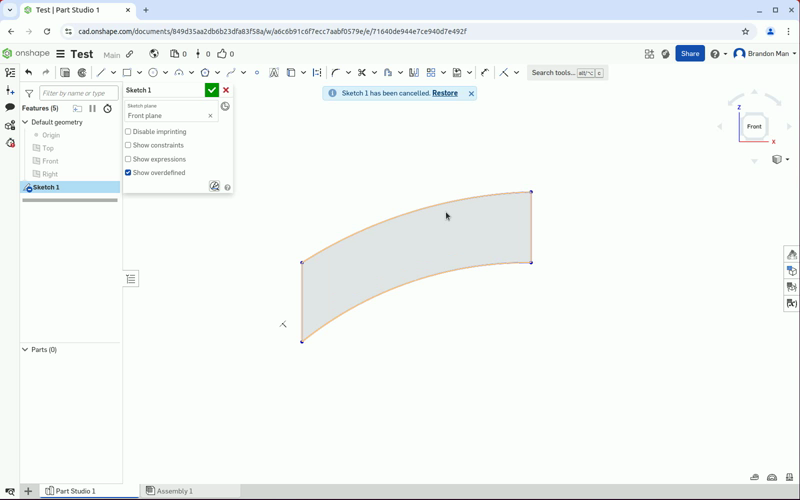
scroll(6)
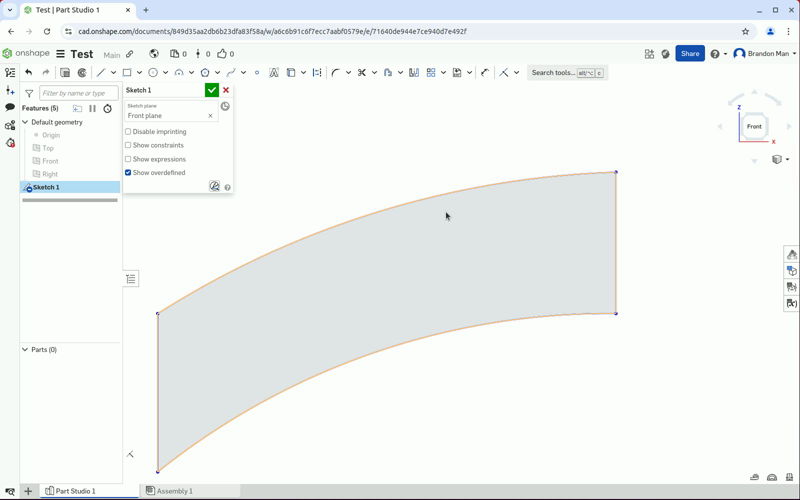
click(446, 211)
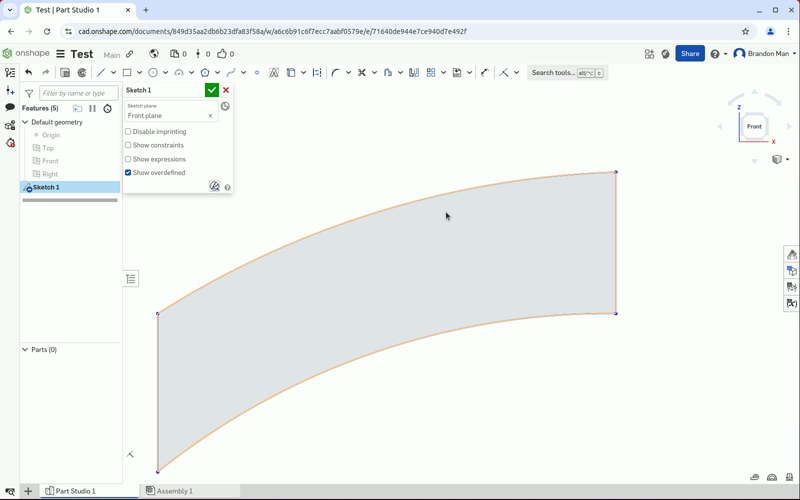
scroll(-6)
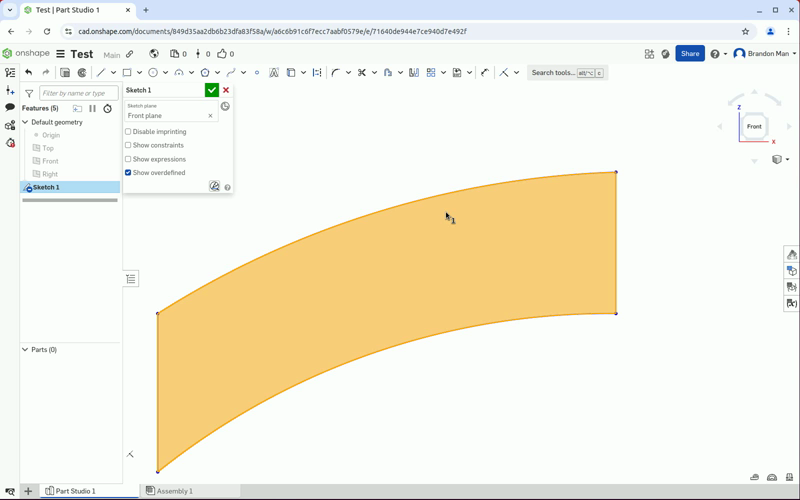
scroll(-6)
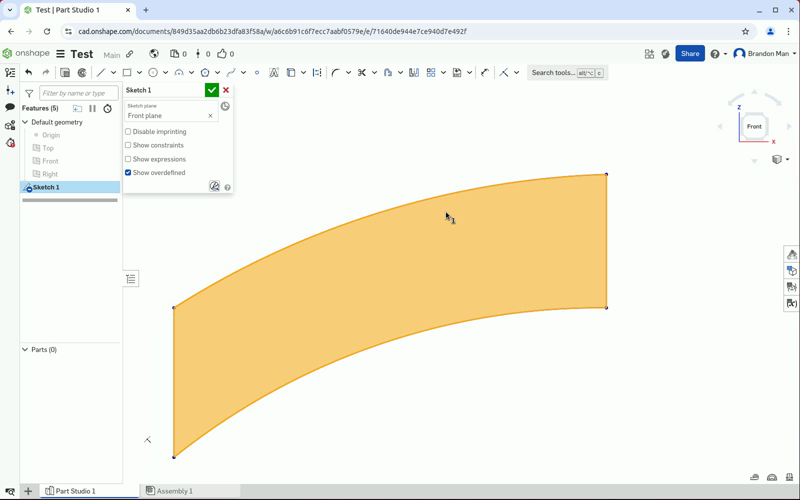
scroll(-6)
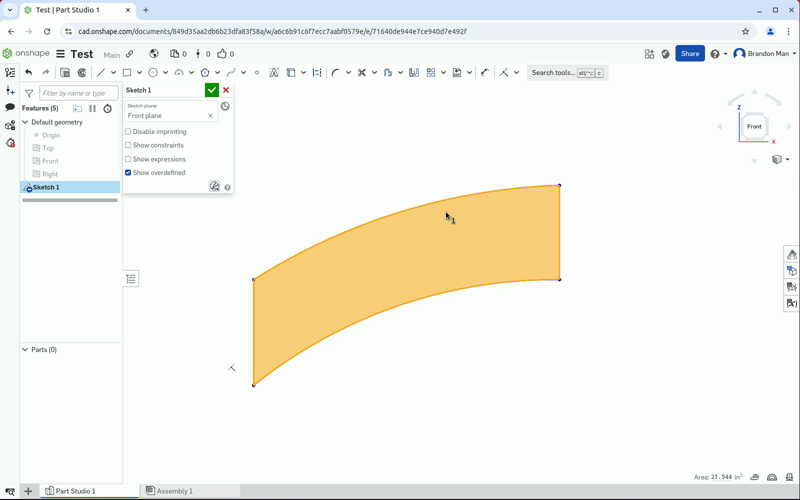
scroll(-6)
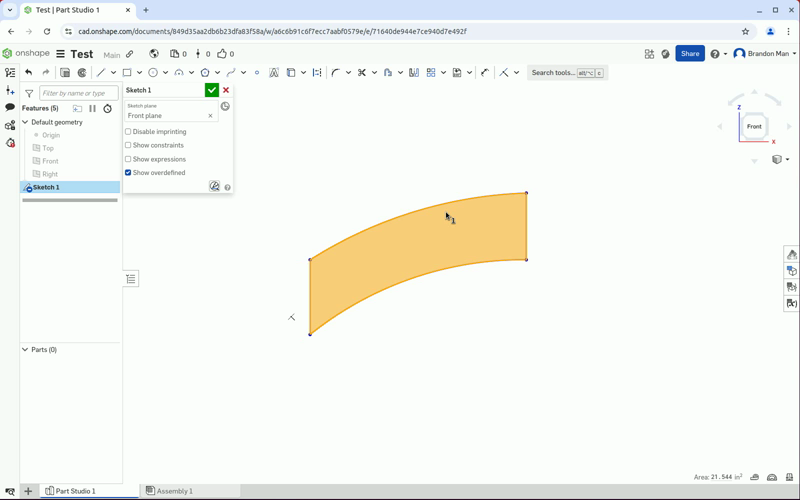
scroll(-6)
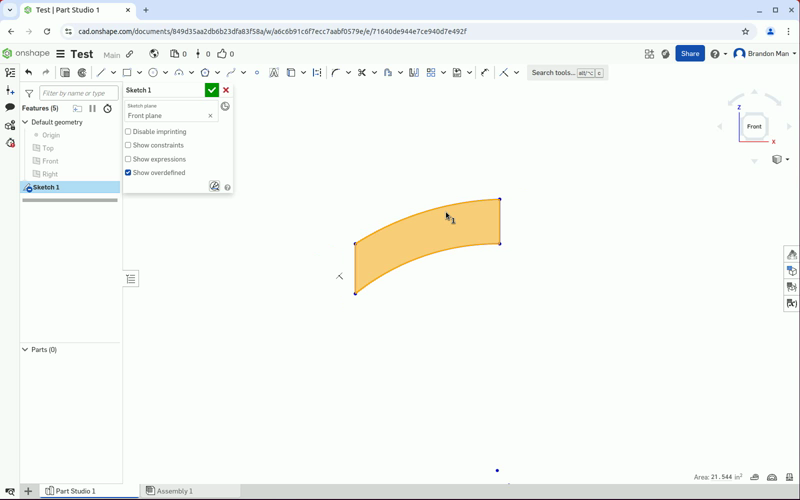
scroll(-6)
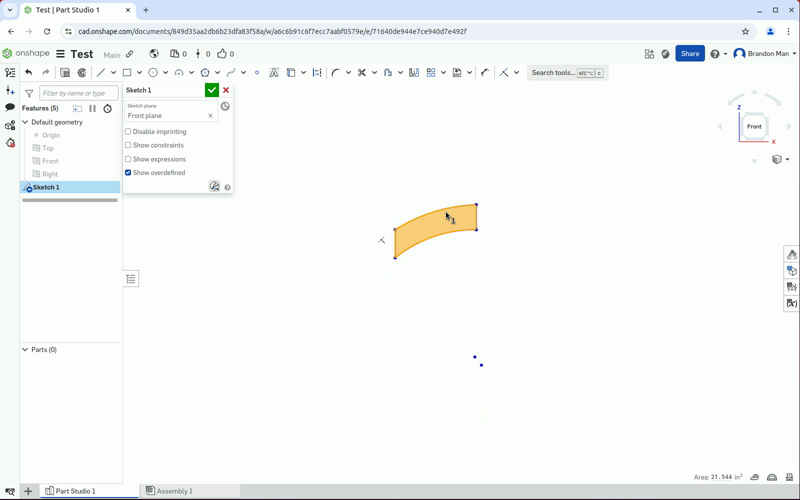
scroll(-6)
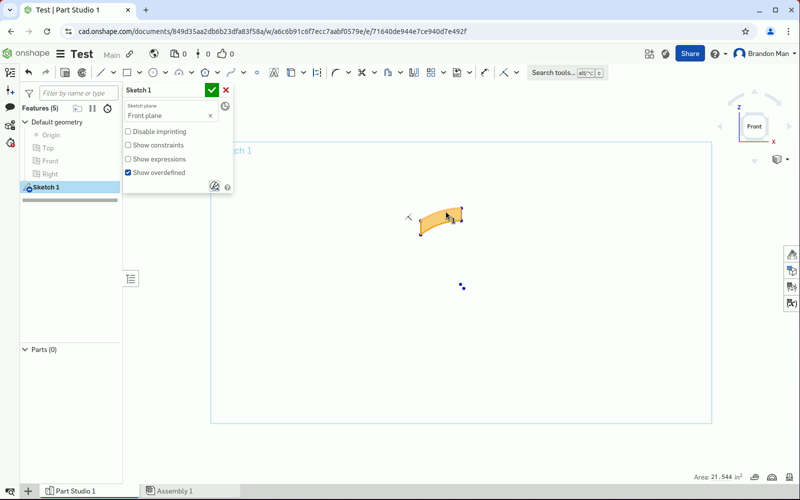
mouse_move(73, 352)
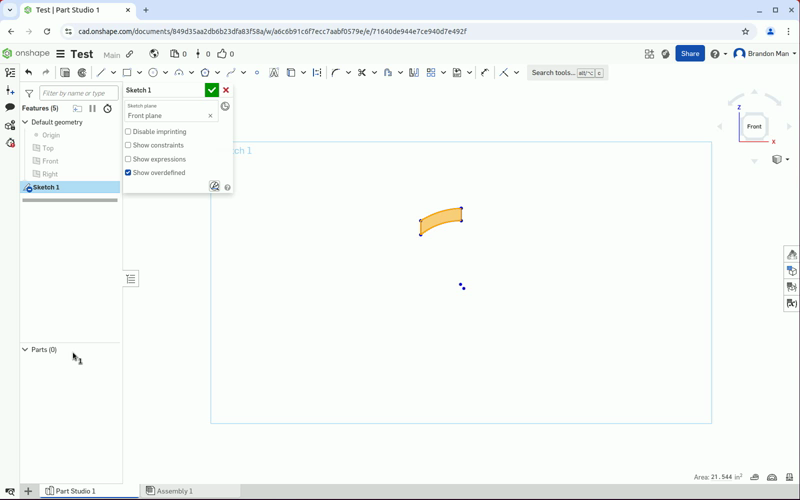
key(shift+y)
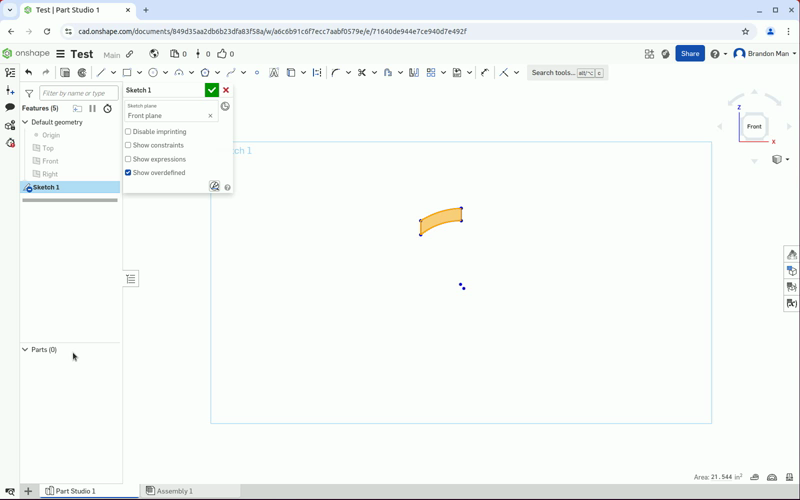
key(shift+e)
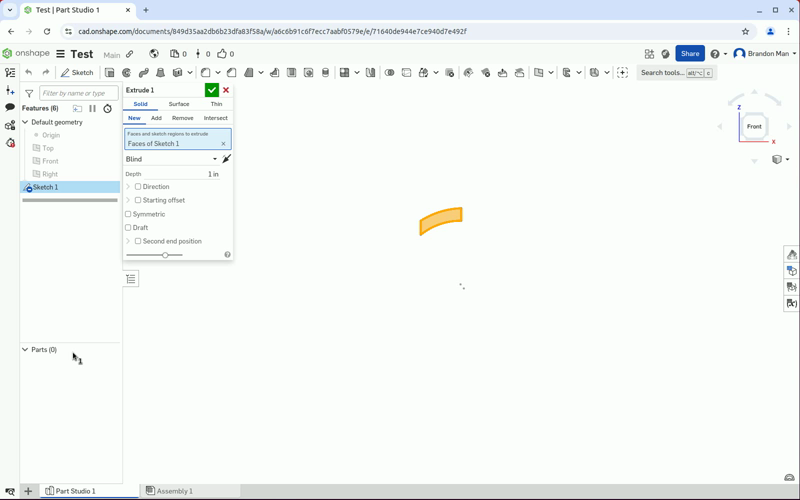
mouse_move(143, 106)
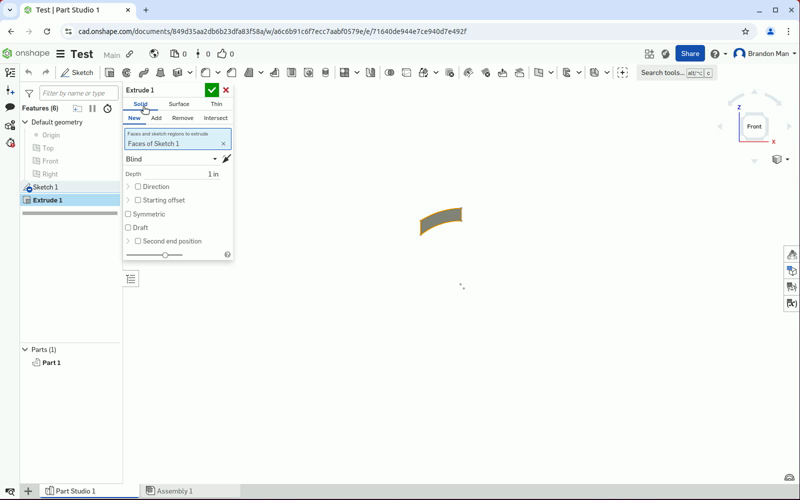
click(143, 106)
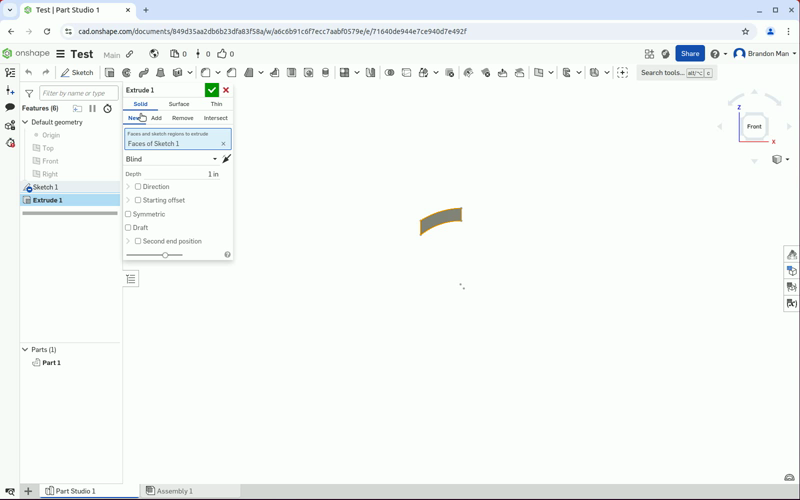
mouse_move(137, 120)
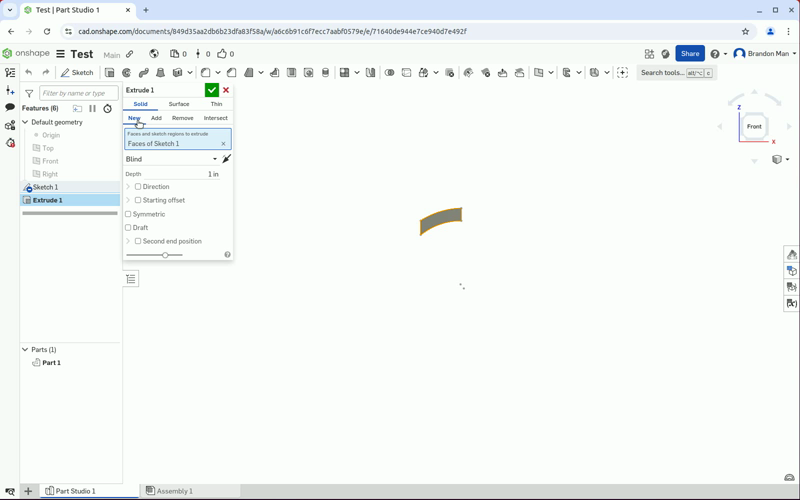
click(137, 120)
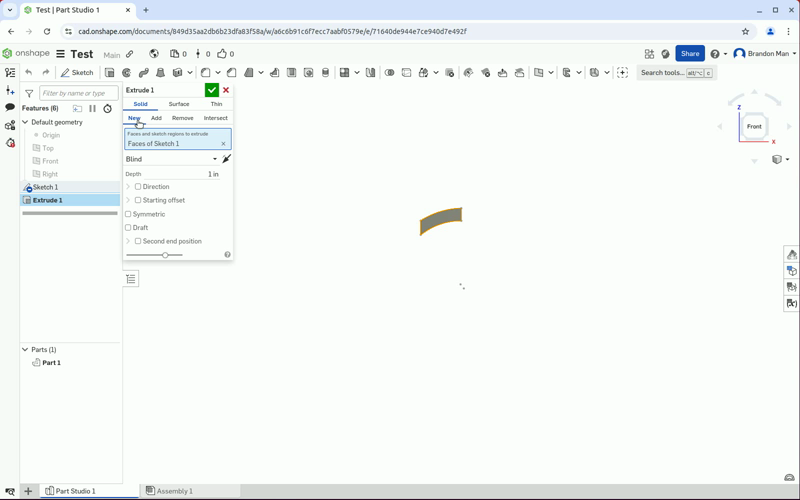
key(tab, 4)
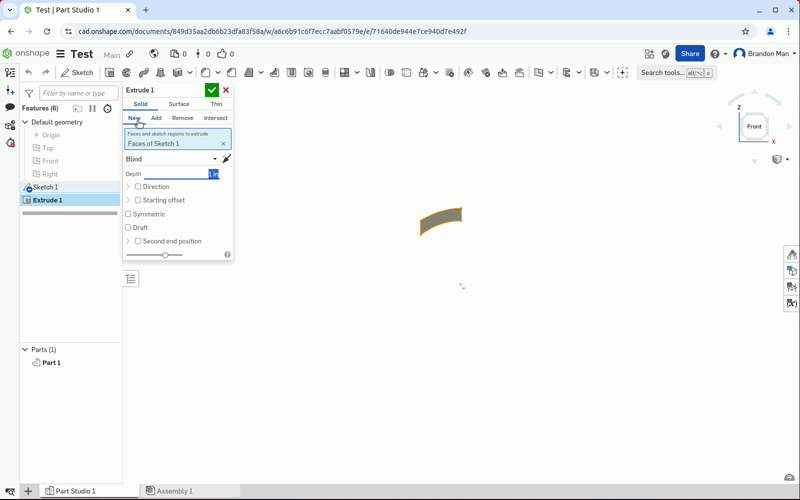
text(23.108)
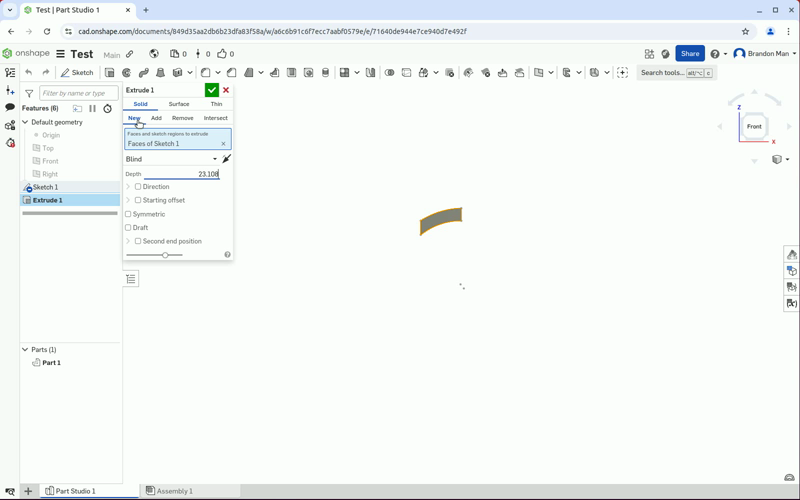
key(enter)
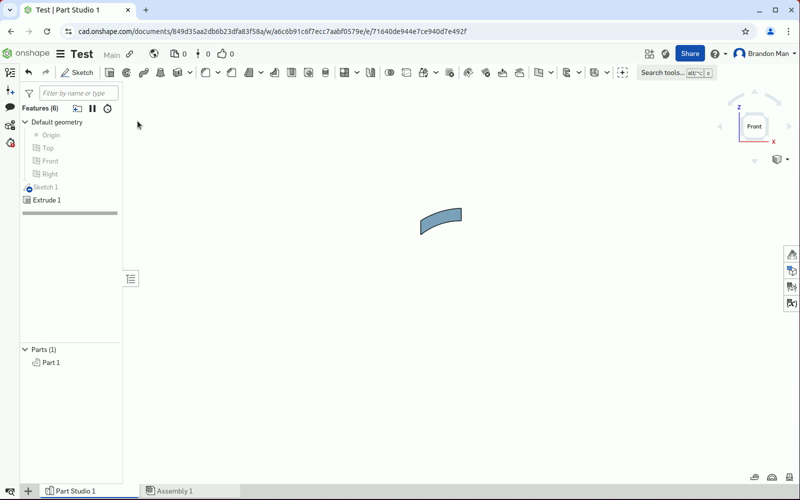
key(shift+h)
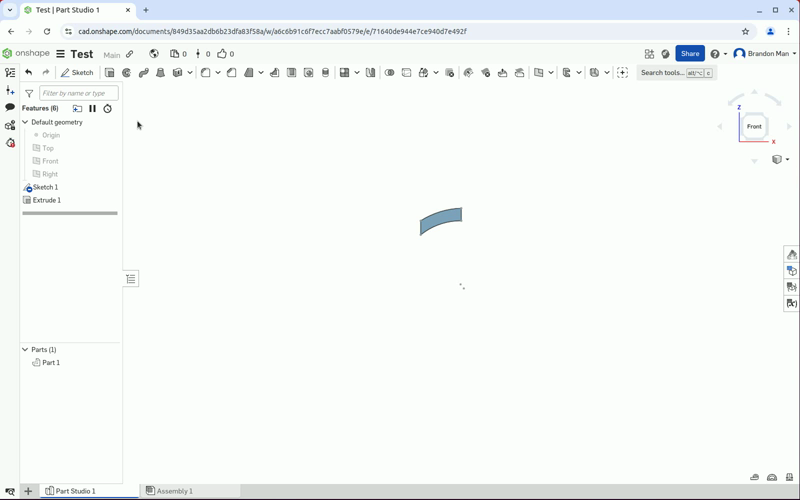
key(shift+h)
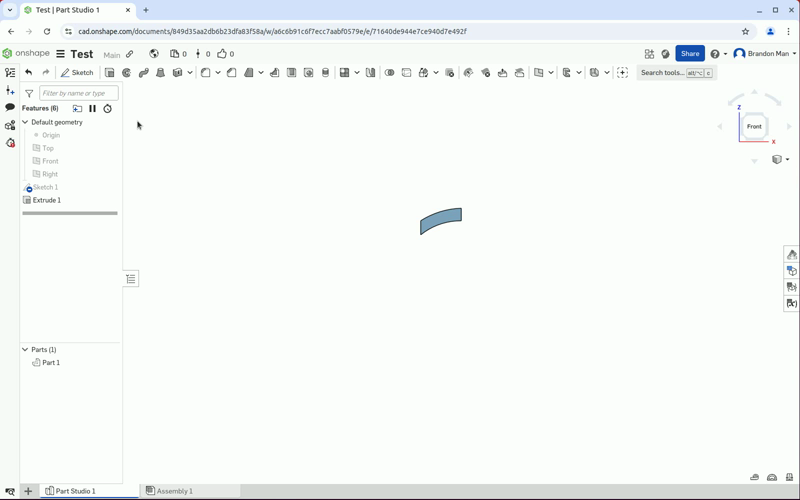
mouse_move(73, 189)
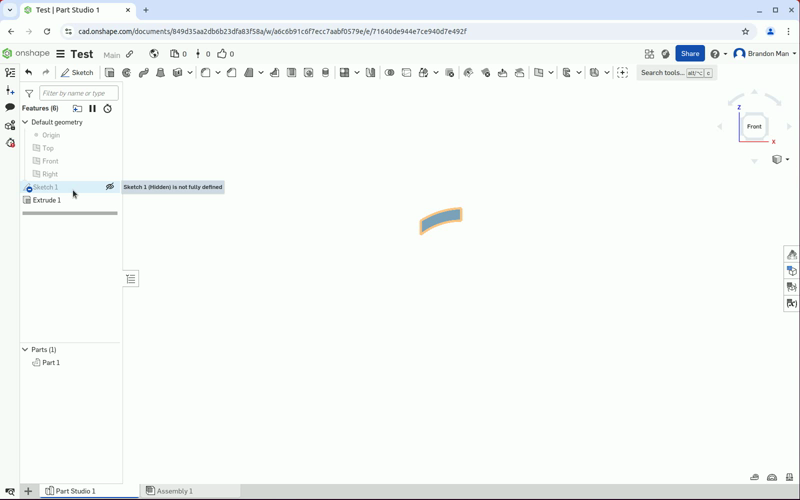
click(73, 189)
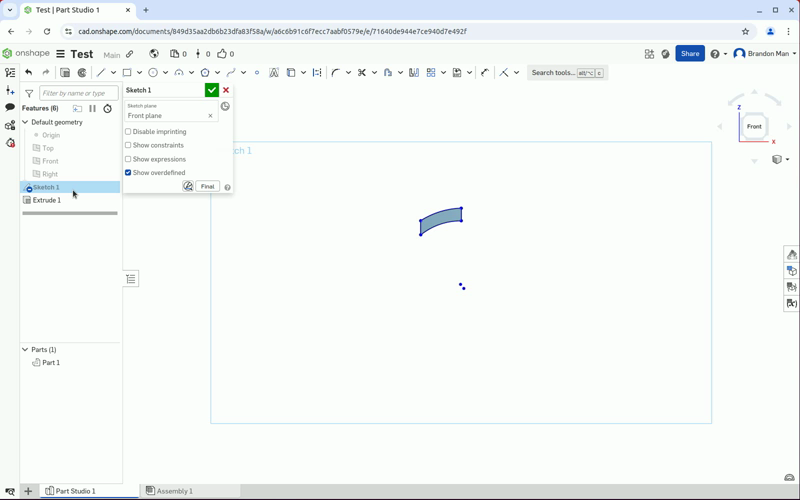
mouse_move(229, 92)
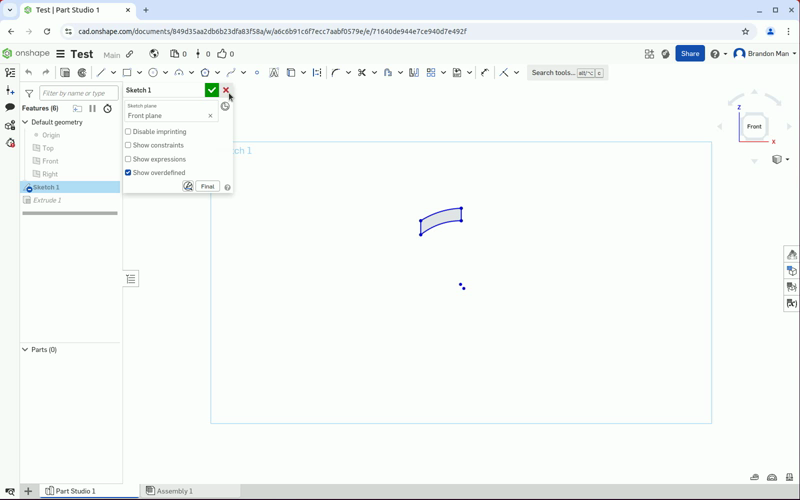
click(229, 92)
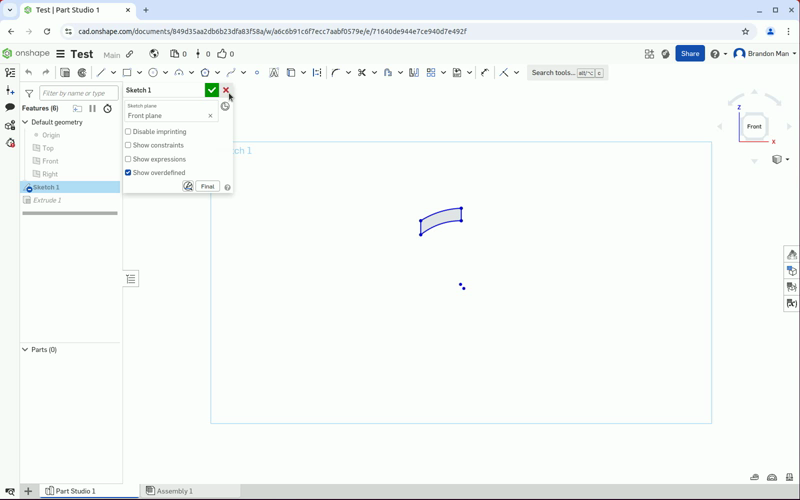
key(shift+s)
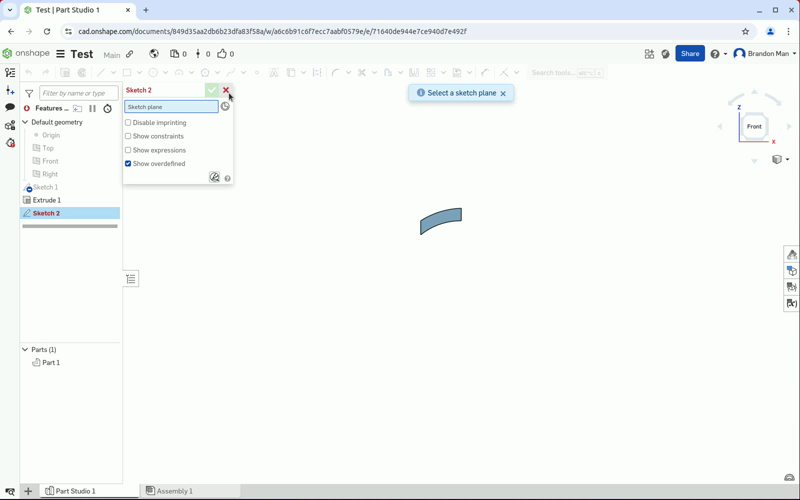
mouse_move(73, 163)
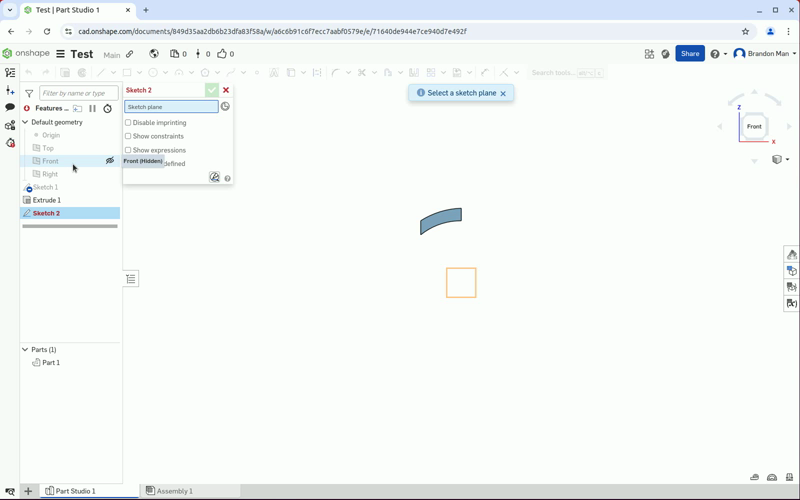
click(73, 163)
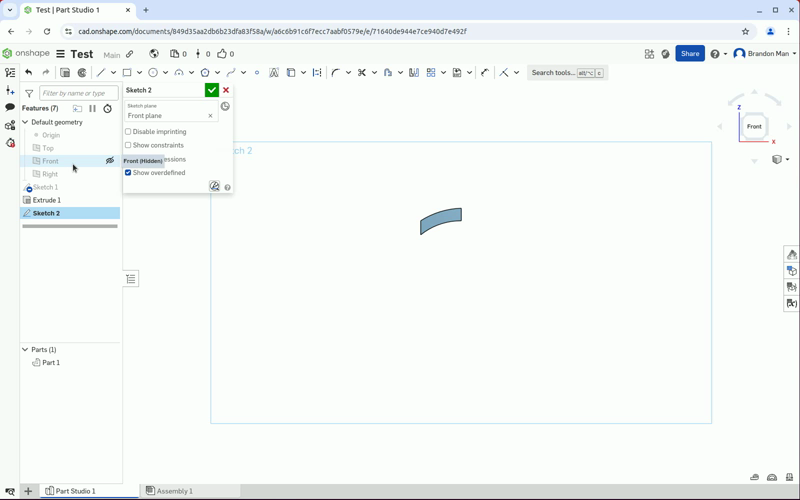
mouse_move(73, 352)
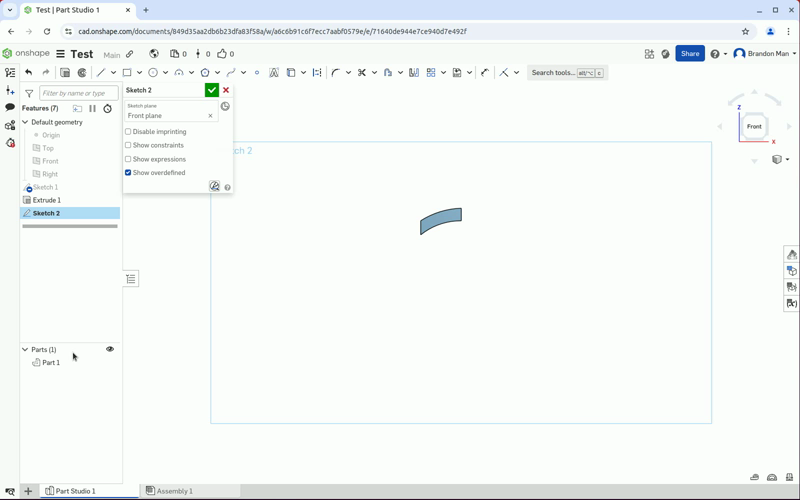
key(y)
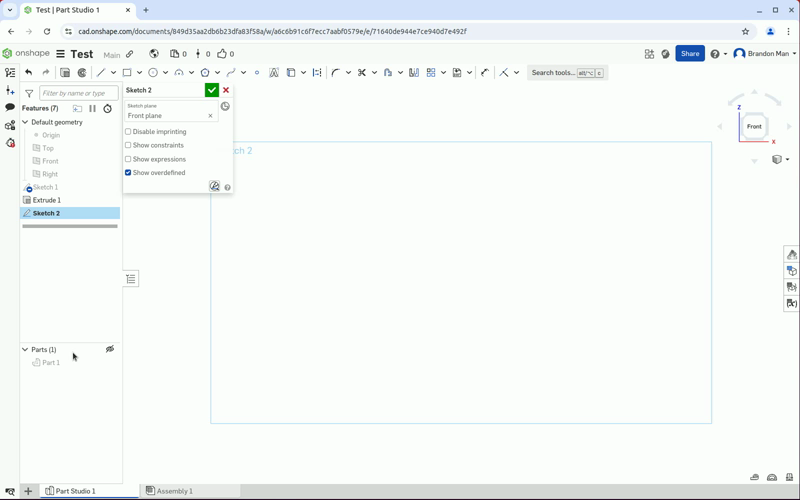
key(a)
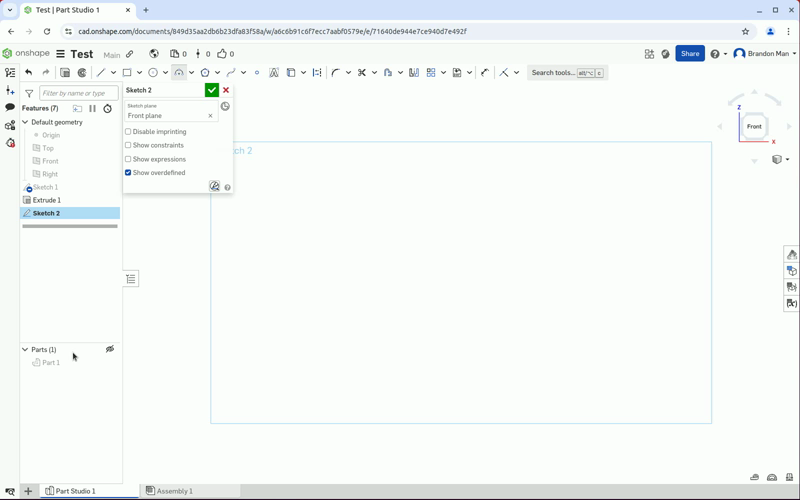
key_down(shift)
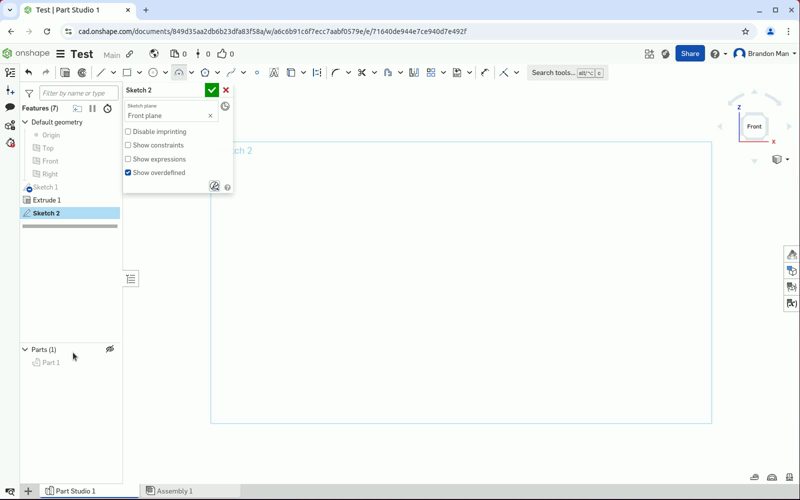
mouse_move(460, 219)
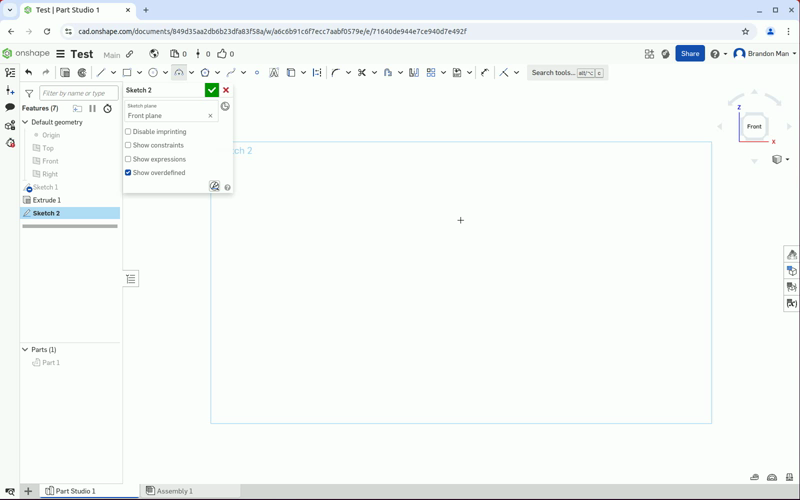
click(460, 219)
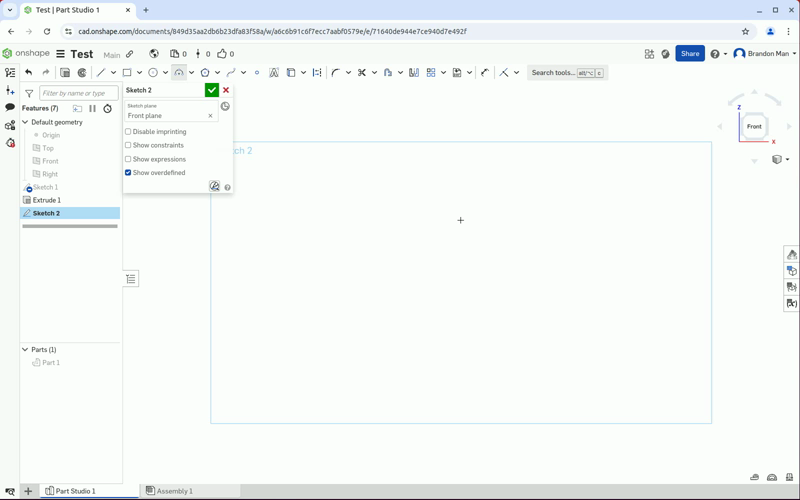
key_up(shift)
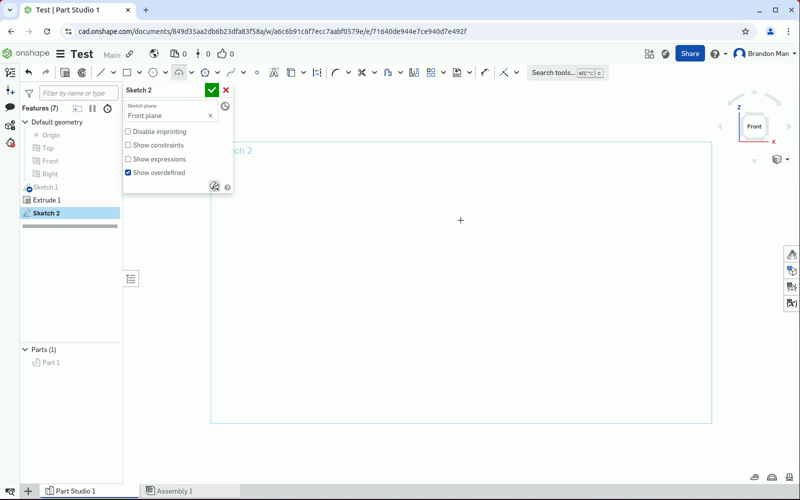
key_down(shift)
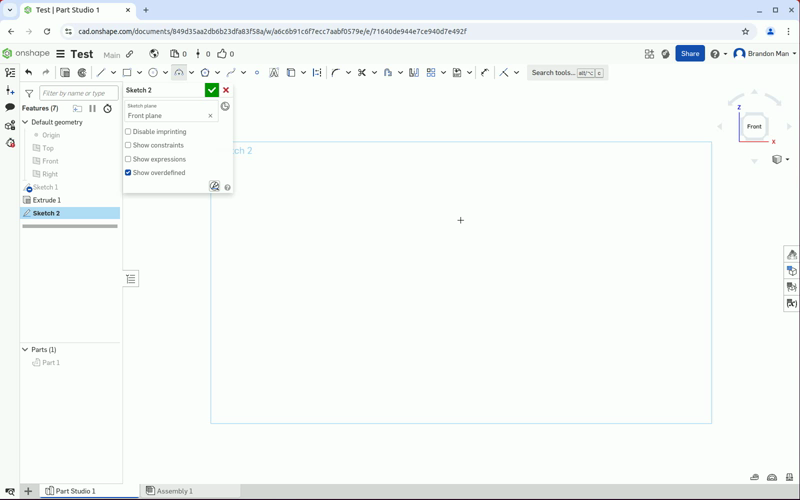
mouse_move(501, 234)
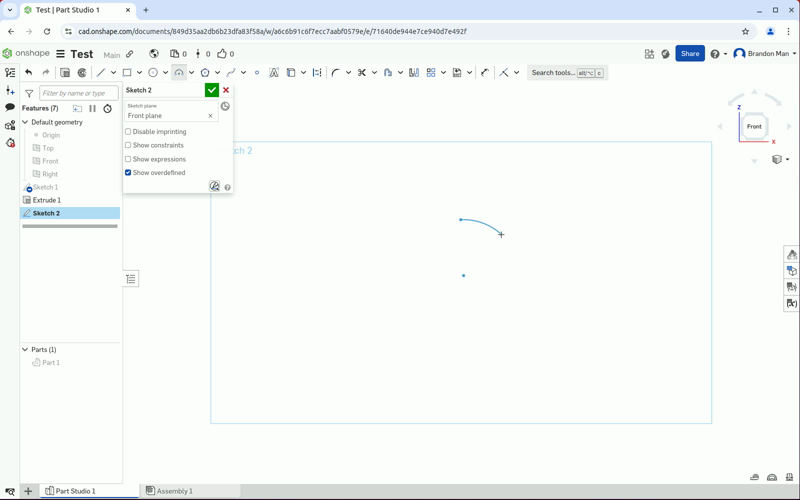
click(501, 234)
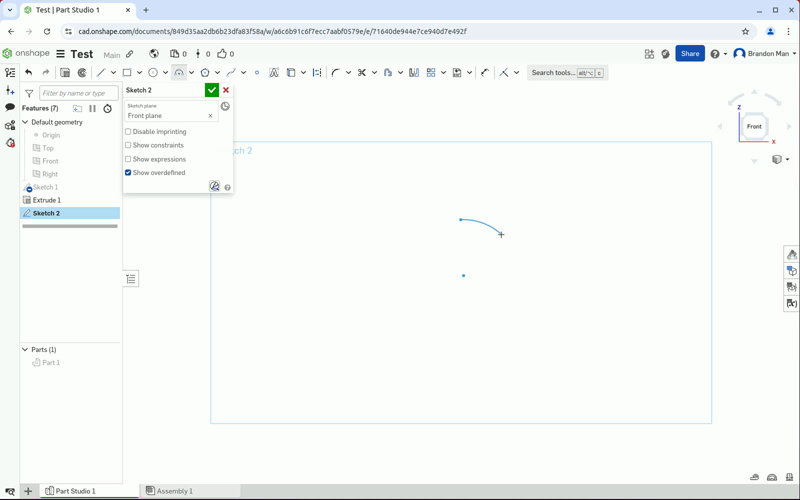
mouse_move(482, 223)
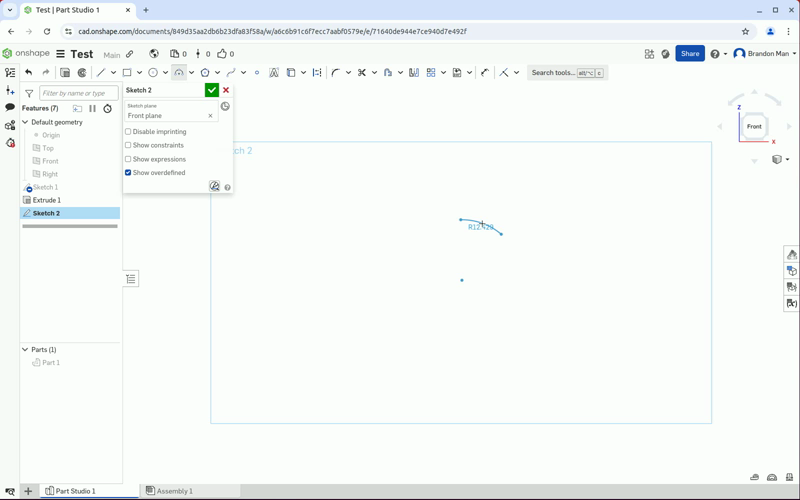
click(482, 223)
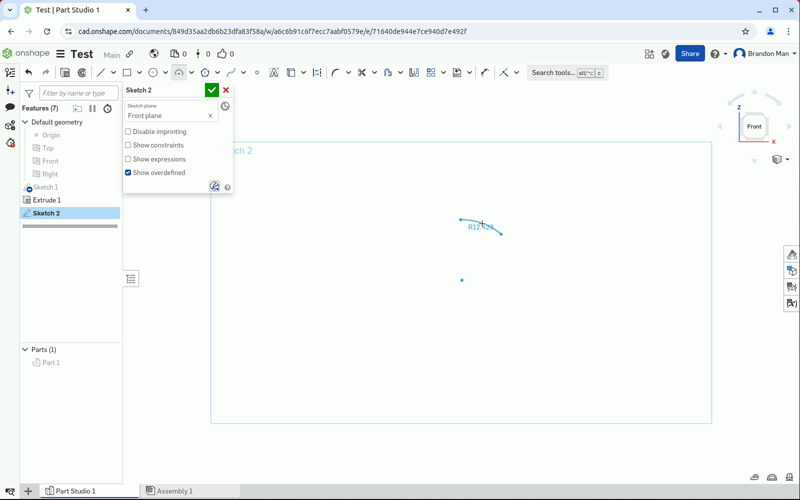
key_up(shift)
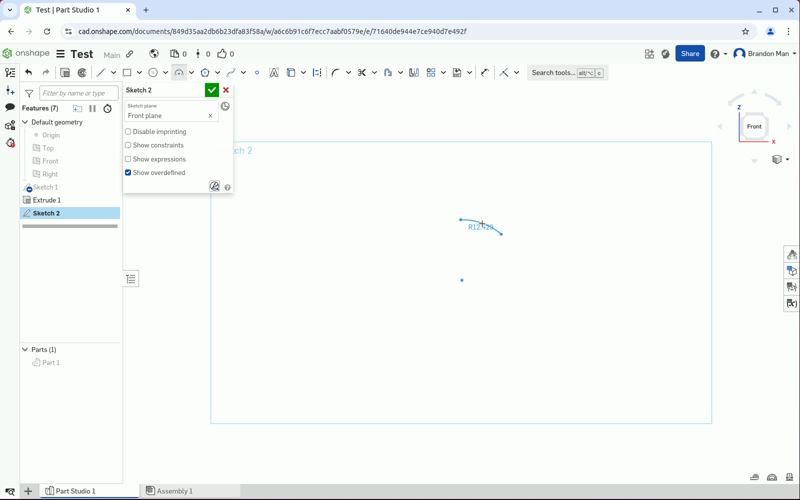
key(esc)
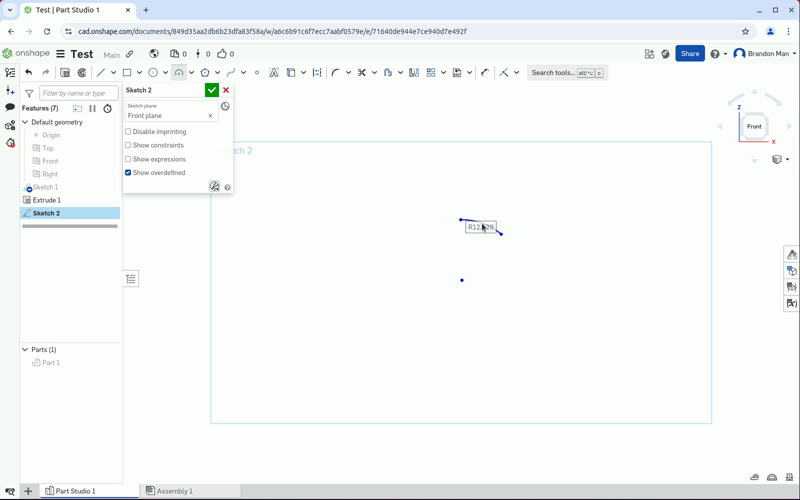
key(l)
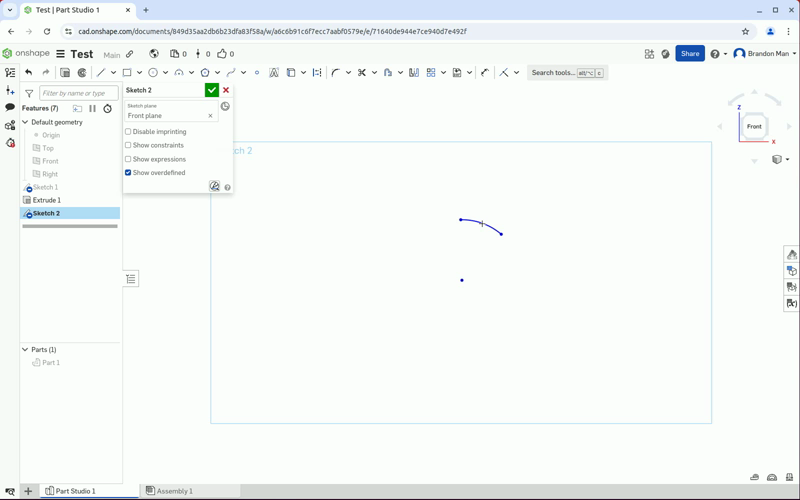
mouse_move(501, 234)
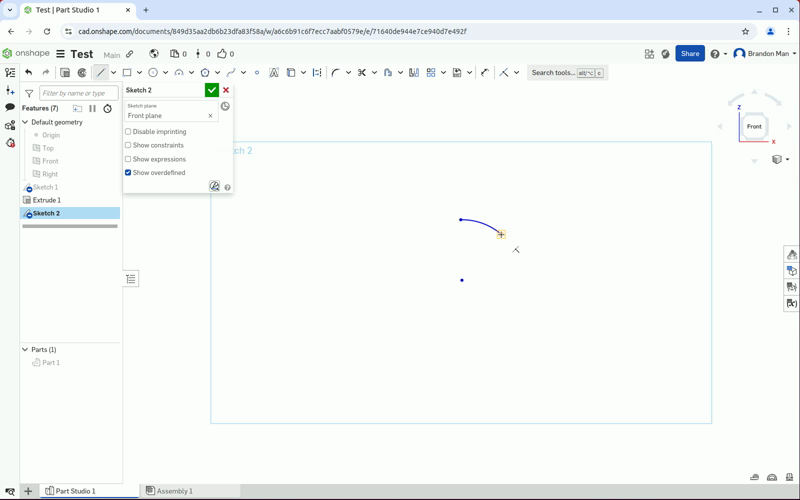
click(501, 234)
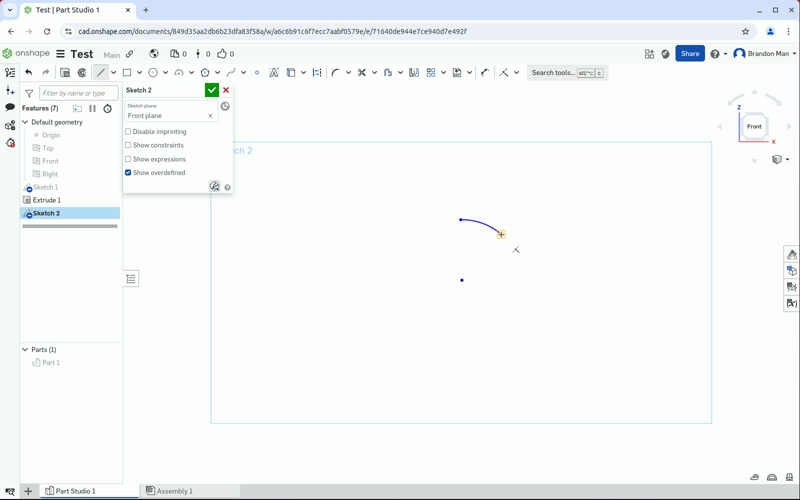
key_down(shift)
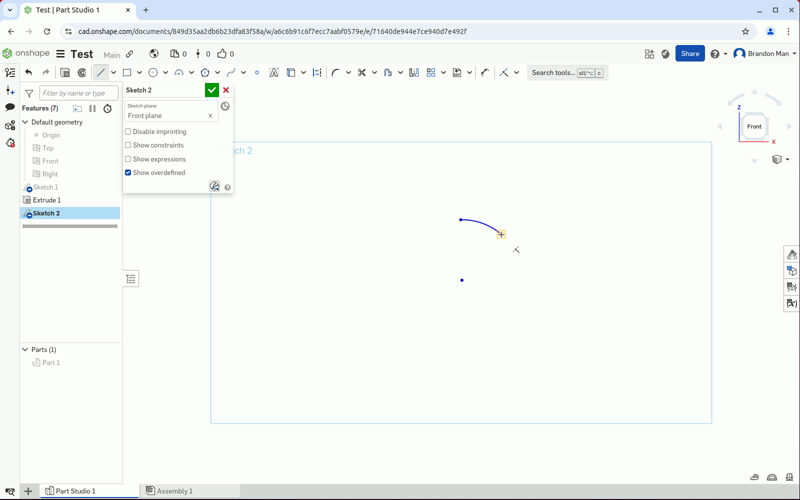
mouse_move(531, 234)
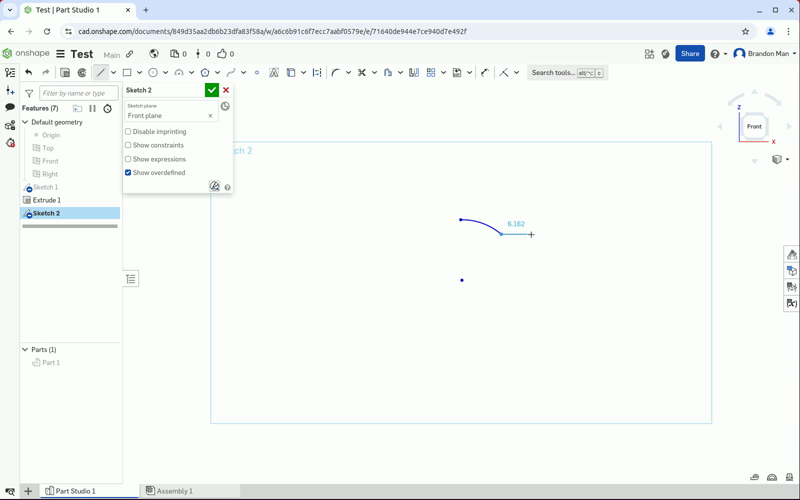
mouse_move(501, 219)
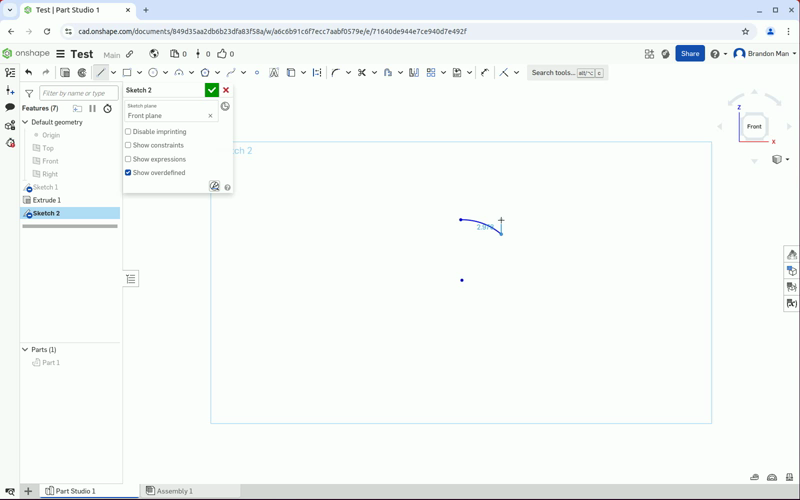
click(501, 219)
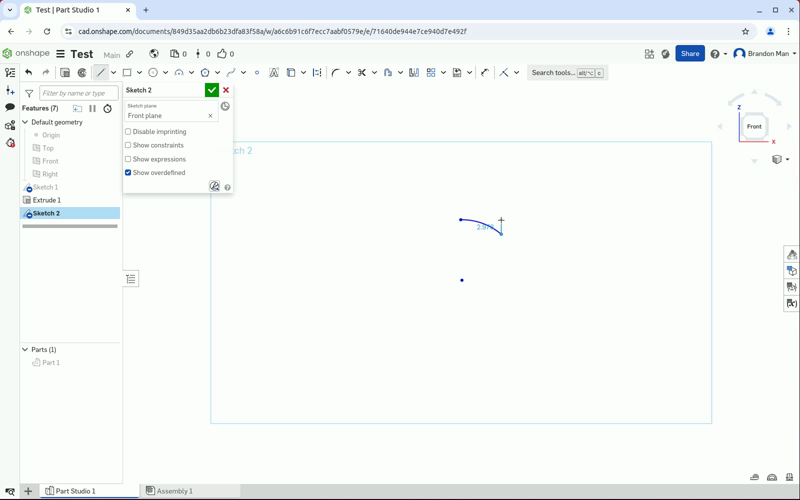
key_up(shift)
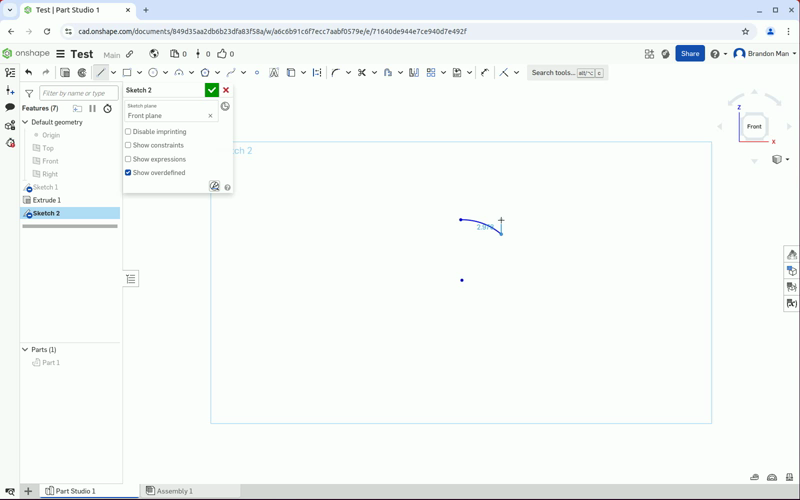
key(esc)
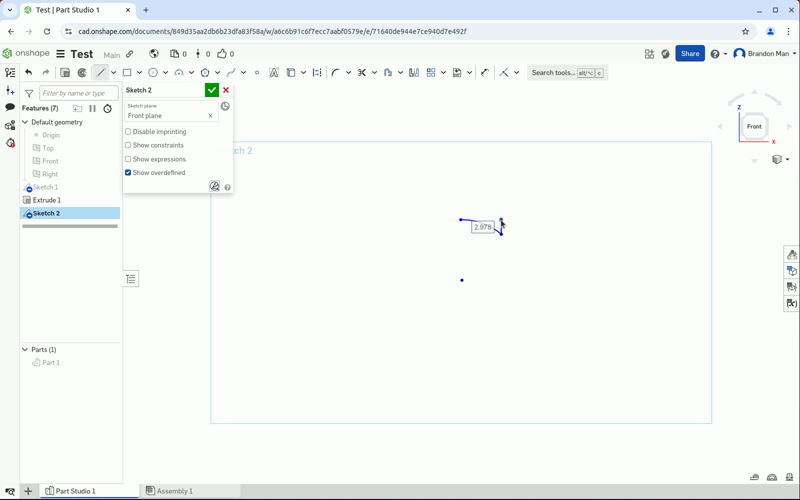
key(a)
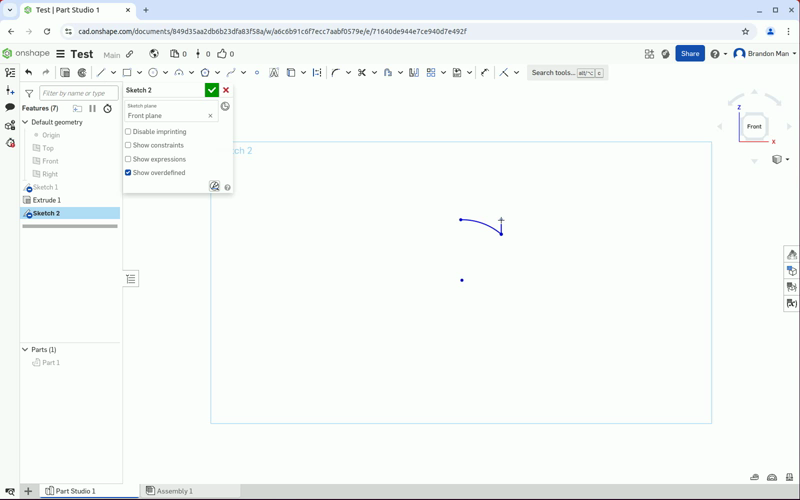
mouse_move(501, 219)
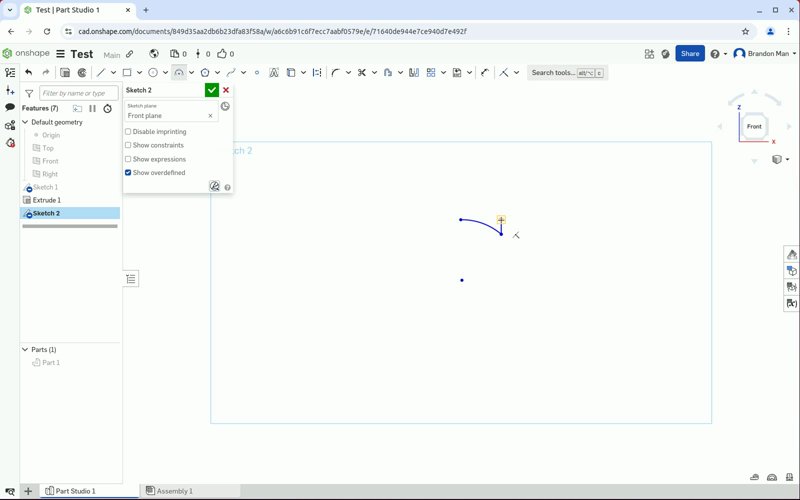
click(501, 219)
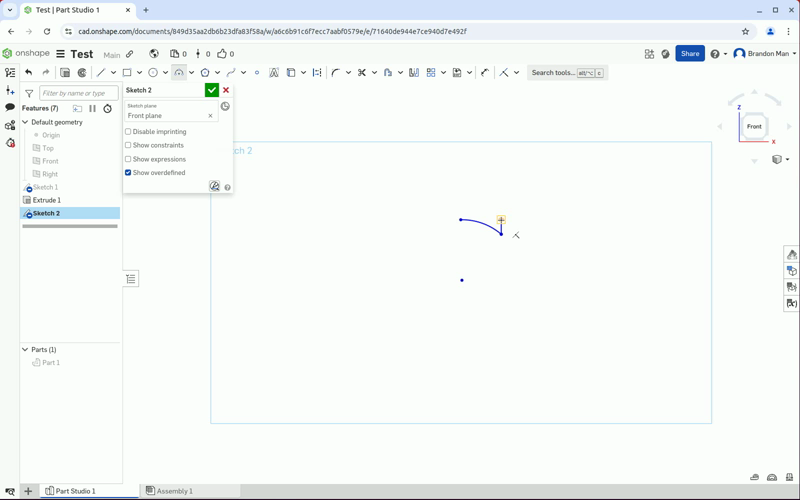
key_down(shift)
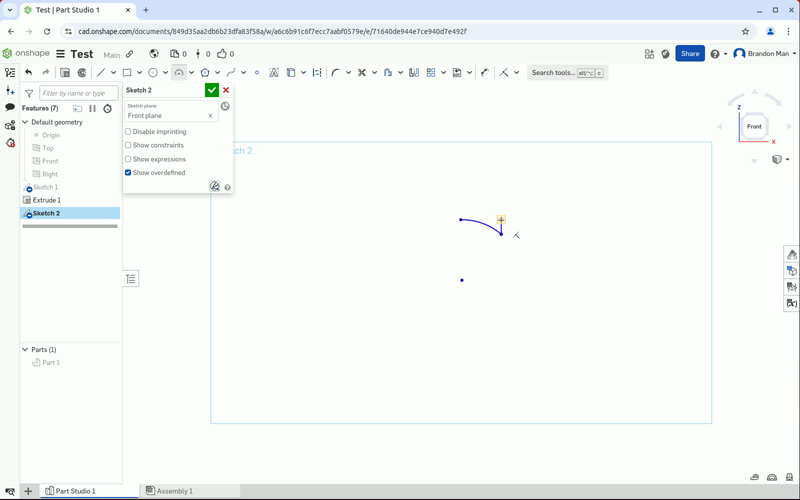
mouse_move(460, 208)
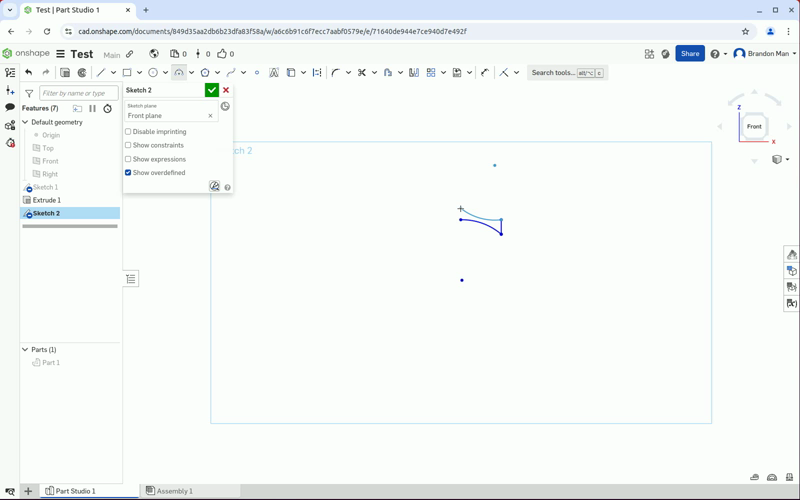
click(460, 208)
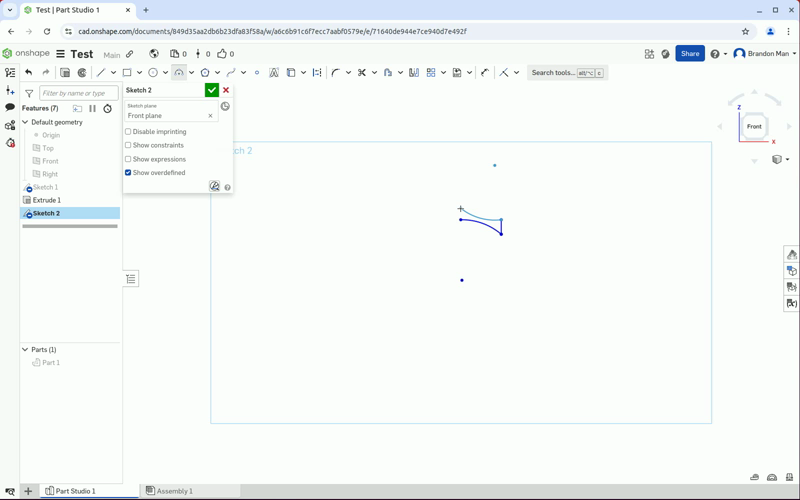
mouse_move(481, 211)
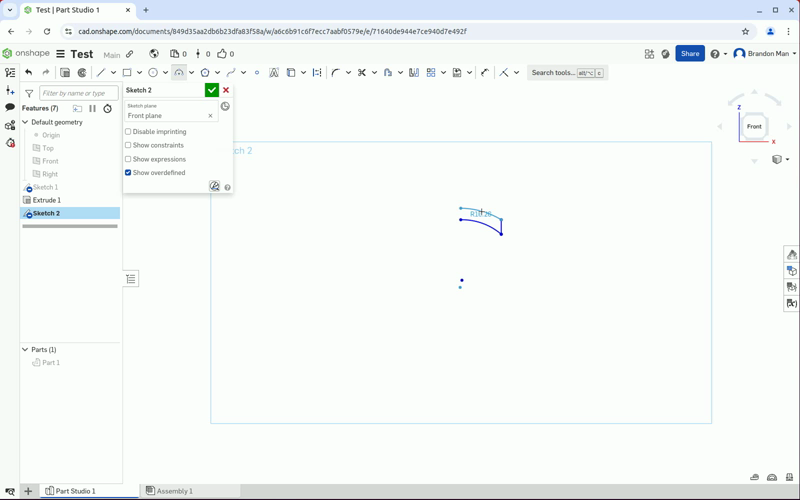
click(481, 211)
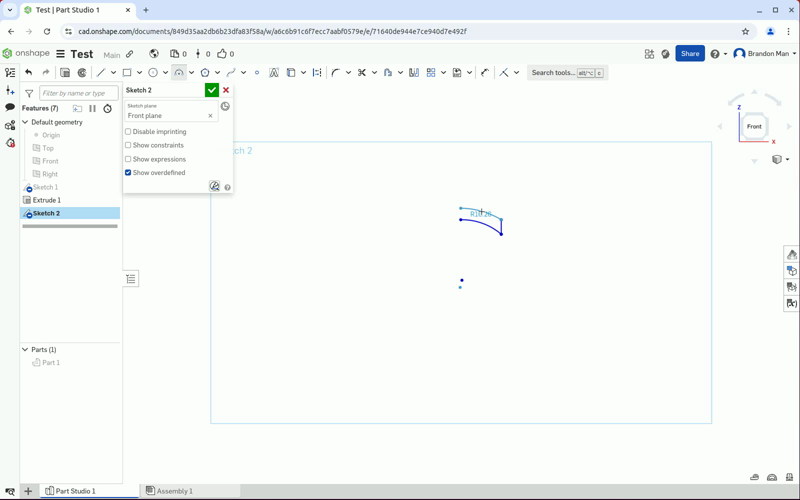
key_up(shift)
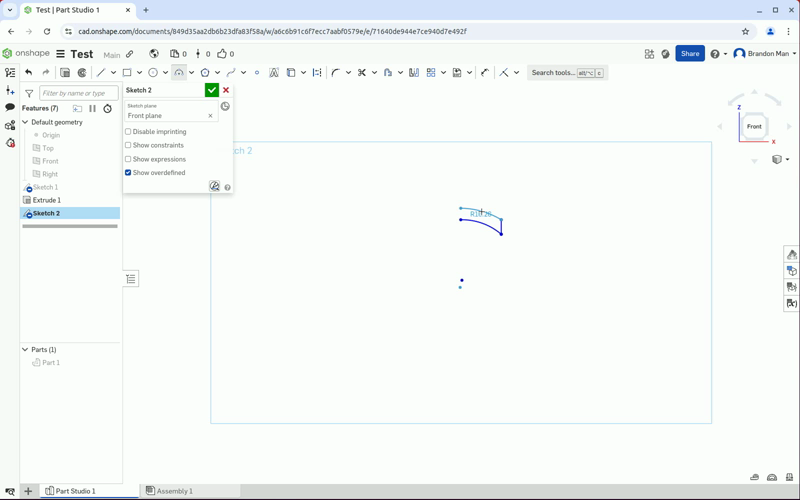
key(esc)
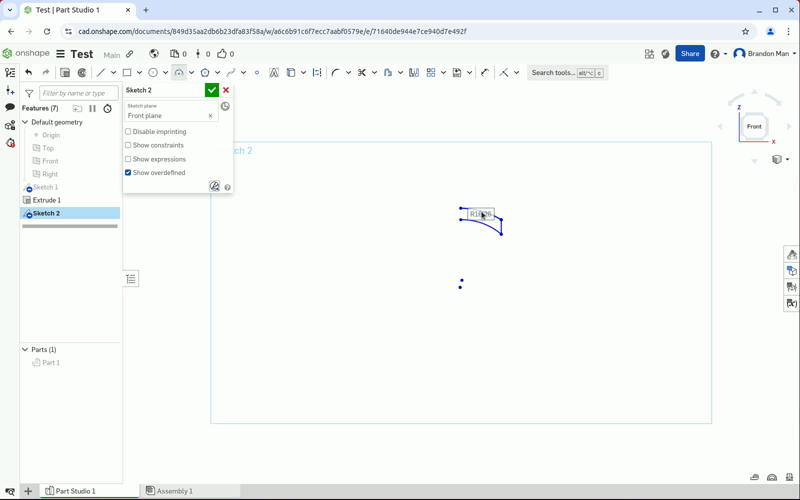
key(l)
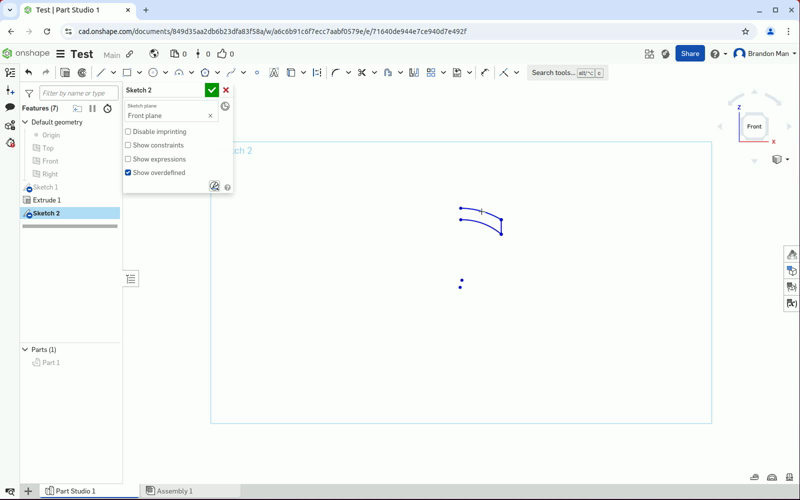
mouse_move(460, 208)
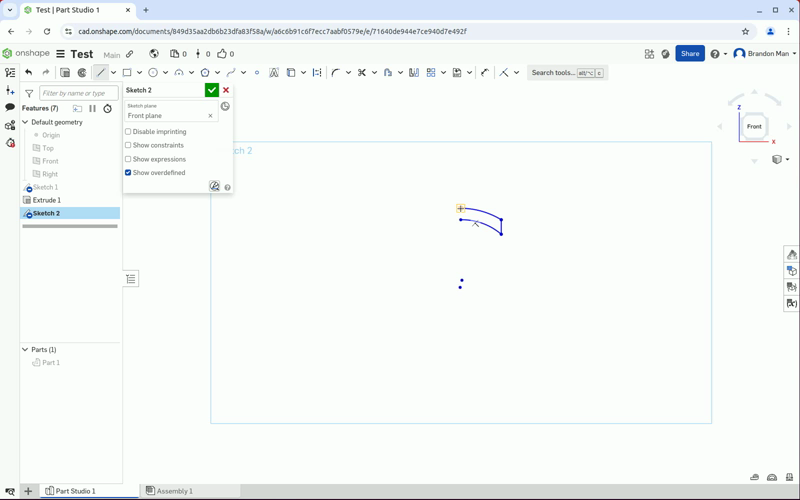
click(460, 208)
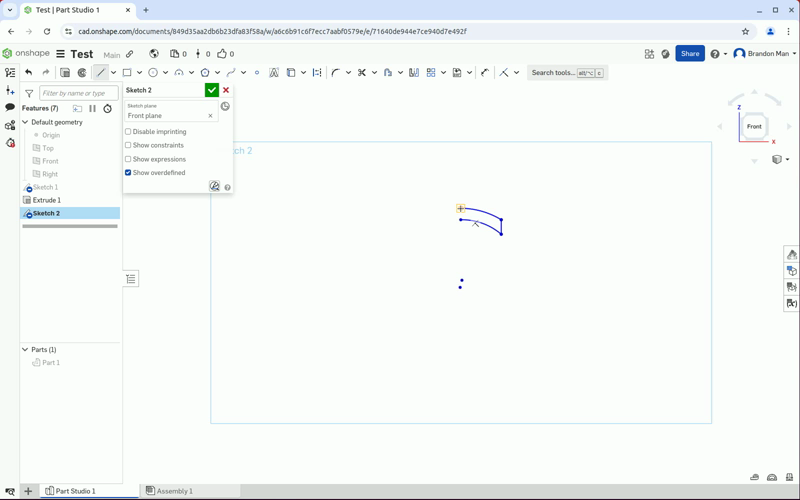
mouse_move(490, 208)
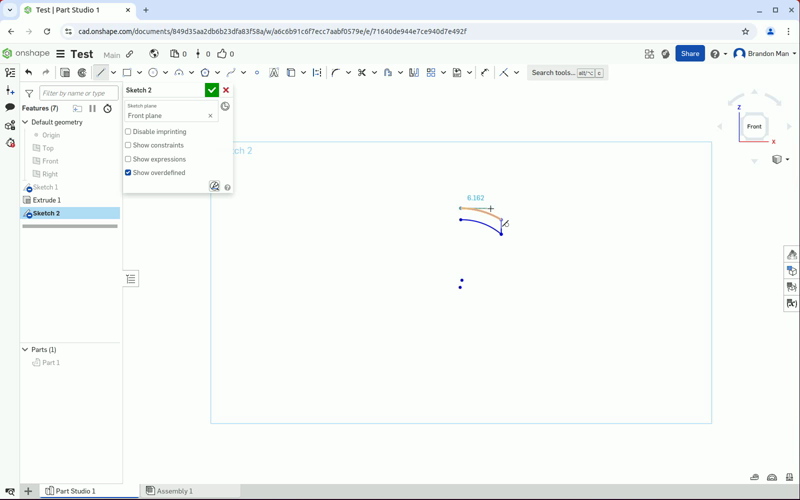
key_down(shift)
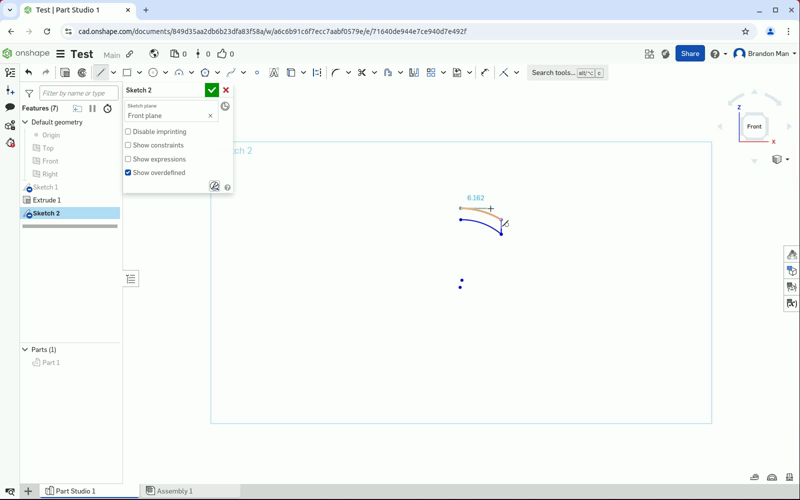
mouse_move(460, 219)
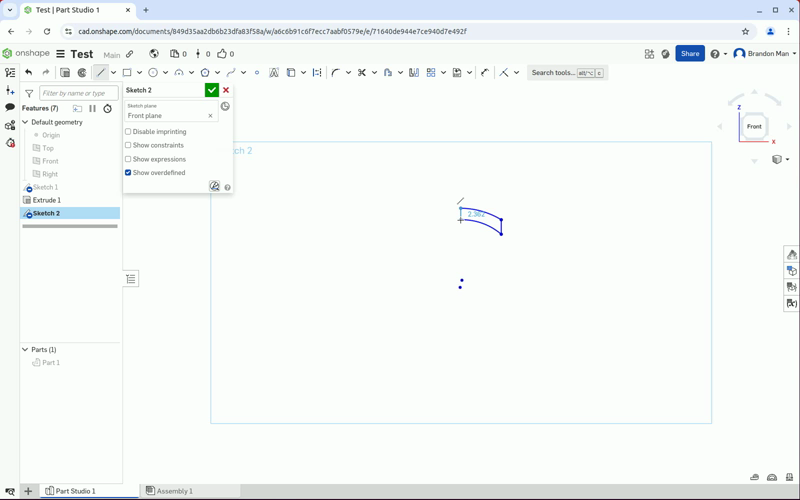
key_up(shift)
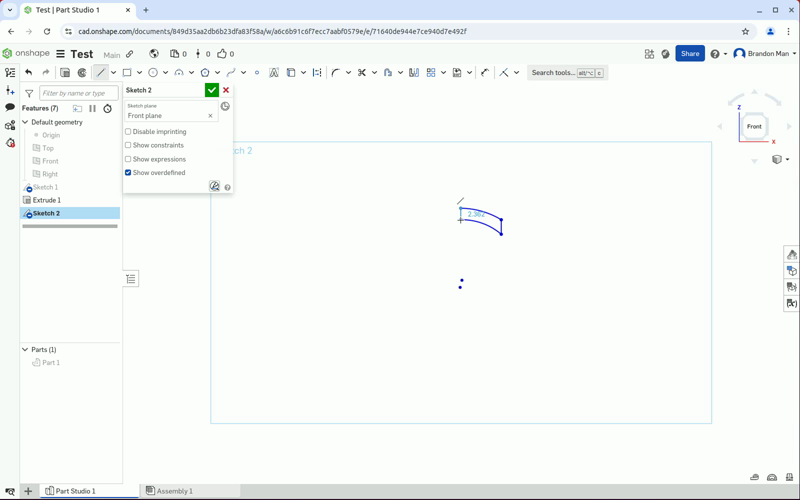
click(460, 219)
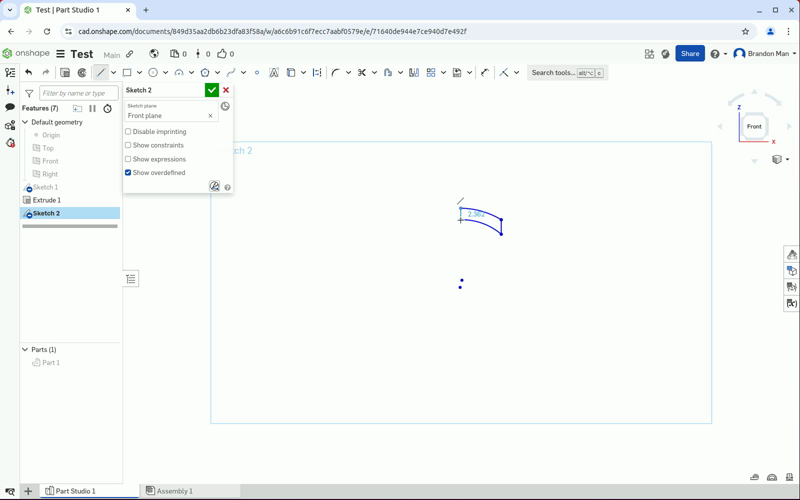
key(esc)
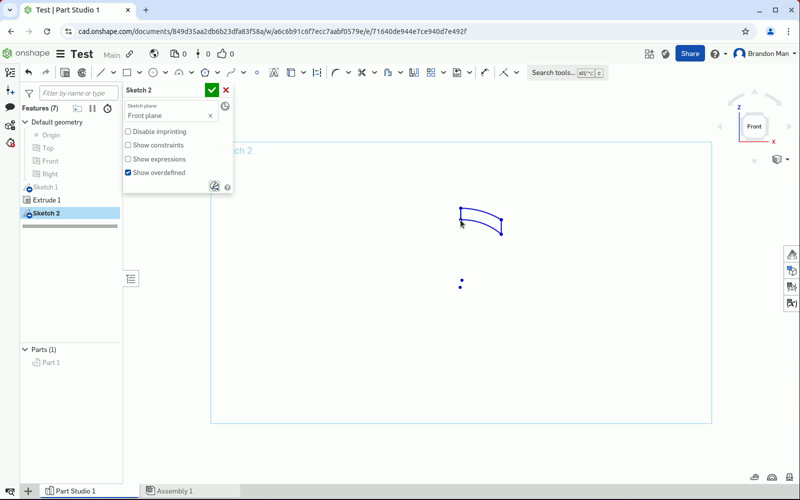
mouse_move(489, 222)
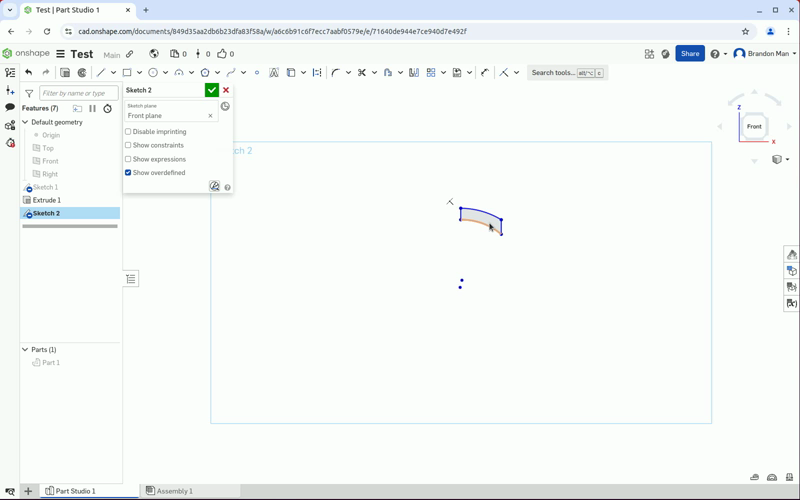
scroll(6)
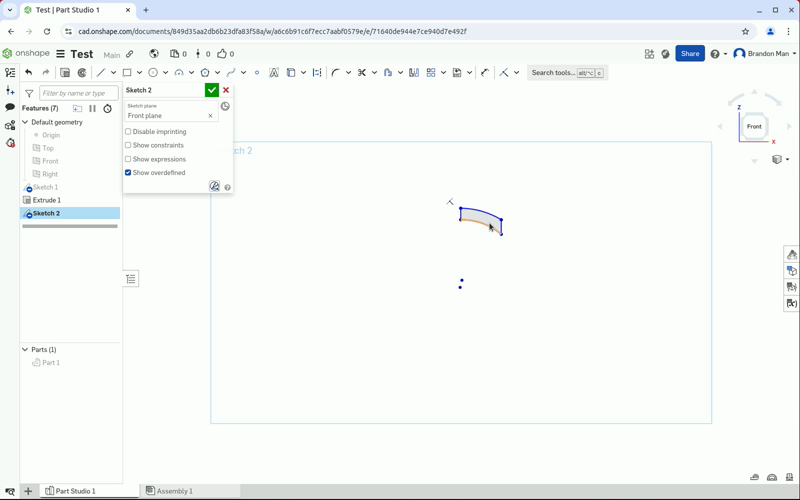
scroll(6)
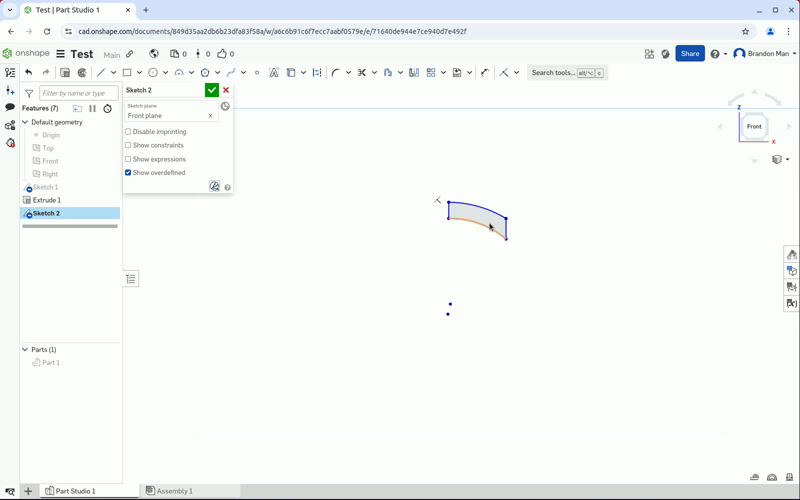
scroll(6)
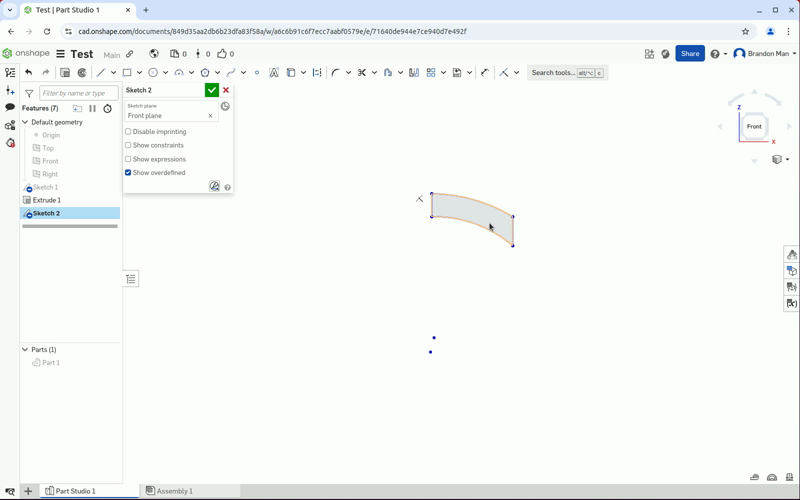
scroll(6)
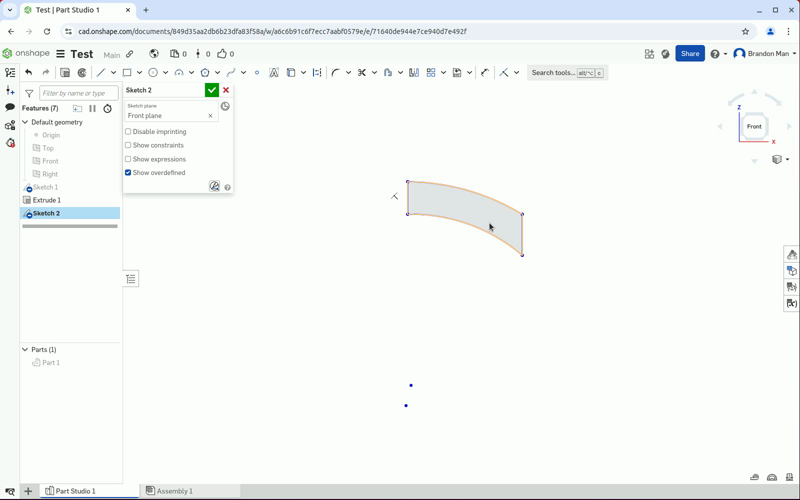
scroll(6)
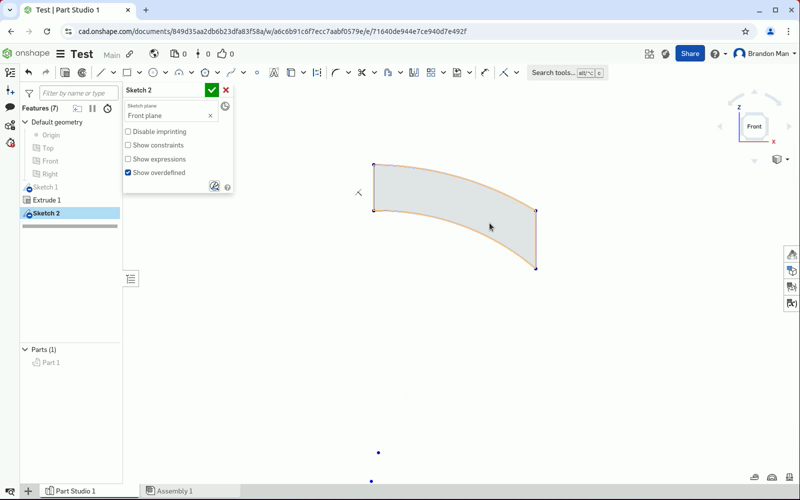
scroll(6)
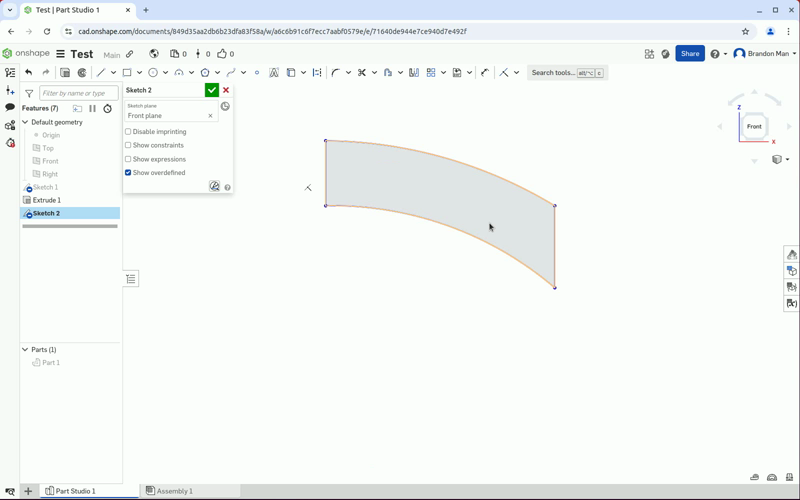
scroll(6)
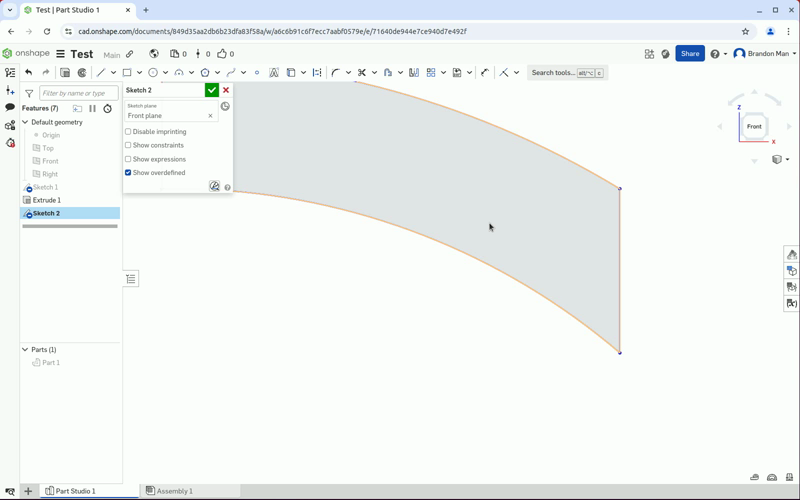
click(489, 222)
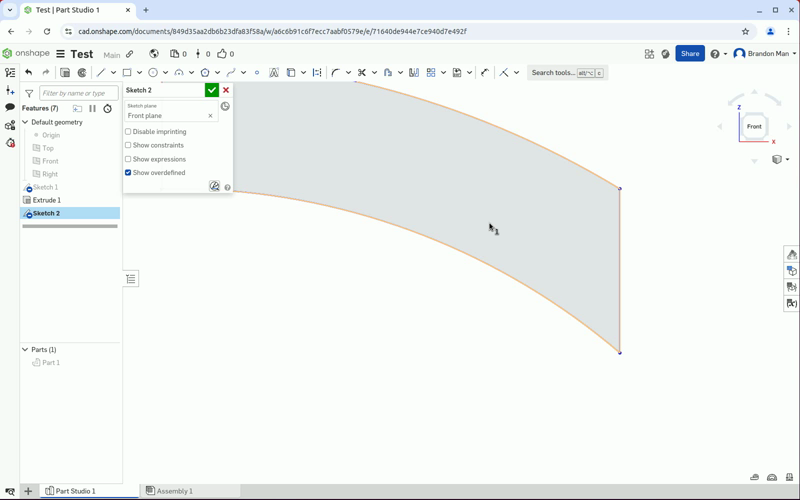
scroll(-6)
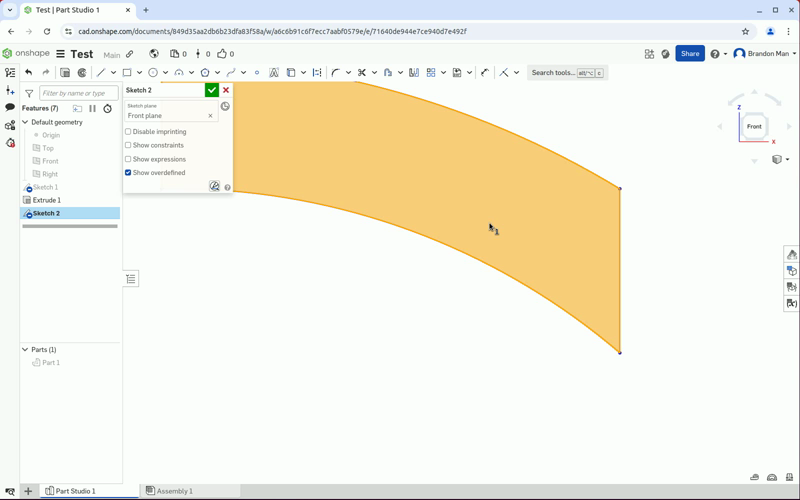
scroll(-6)
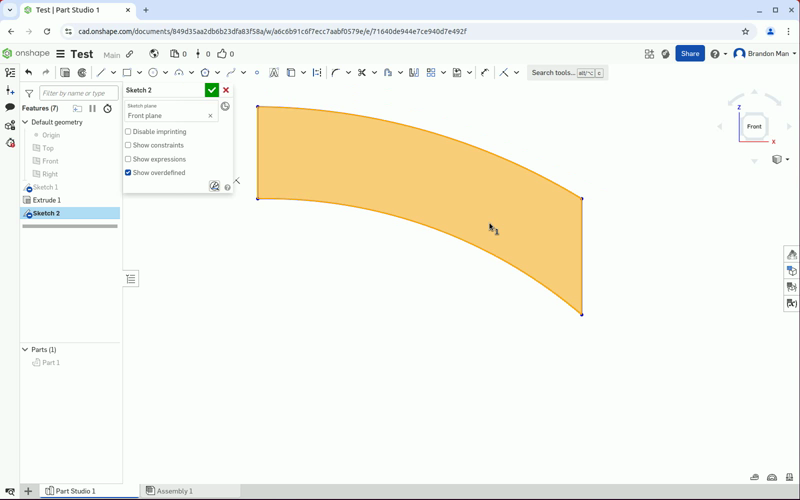
scroll(-6)
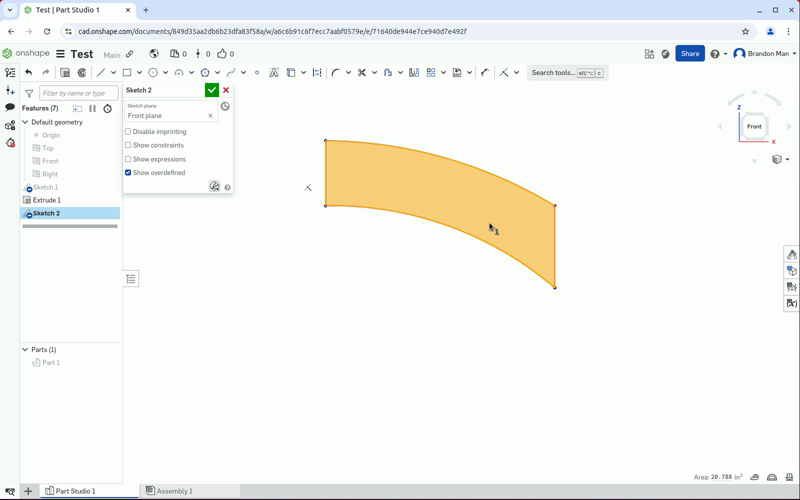
scroll(-6)
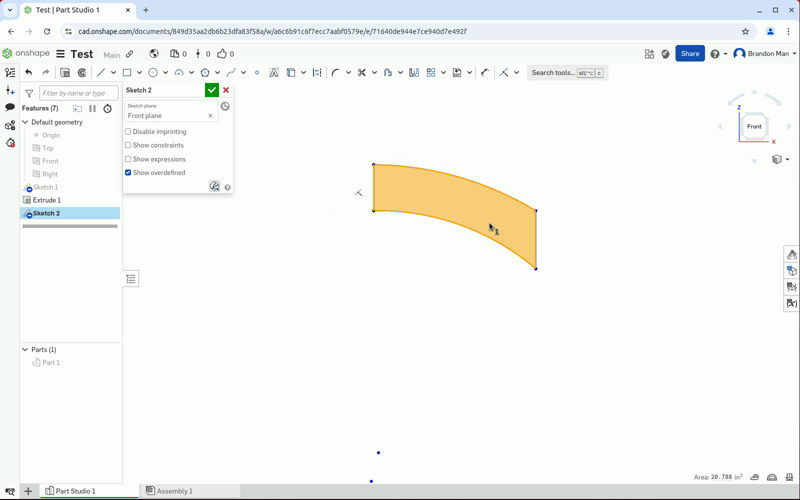
scroll(-6)
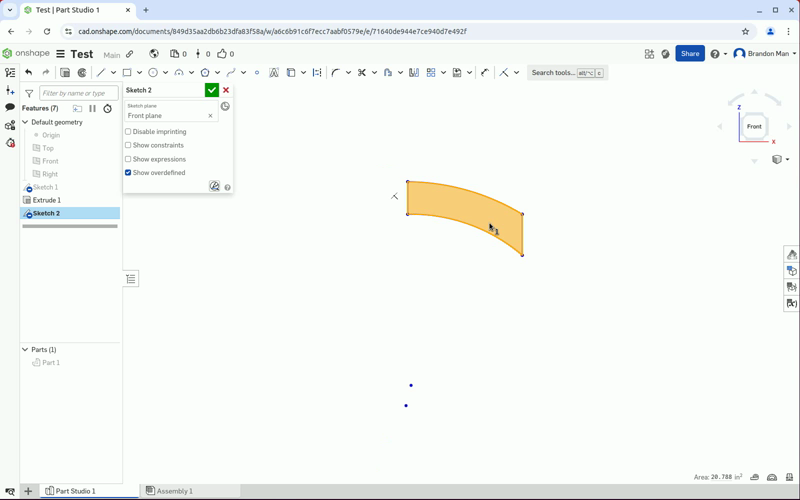
scroll(-6)
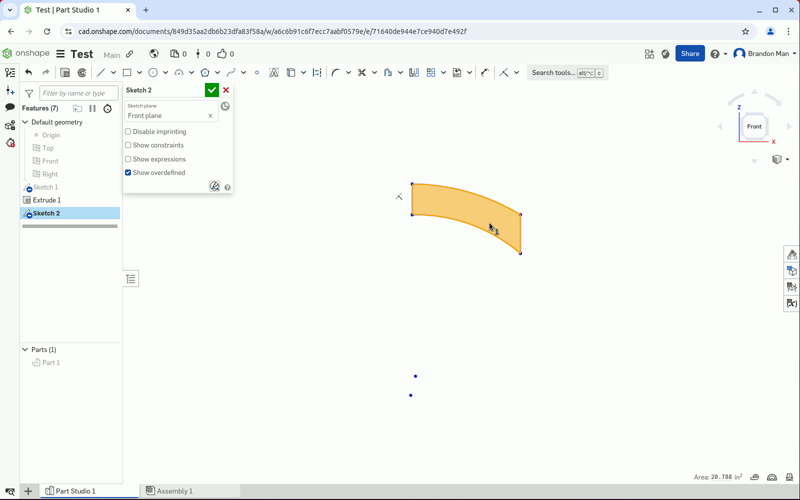
scroll(-6)
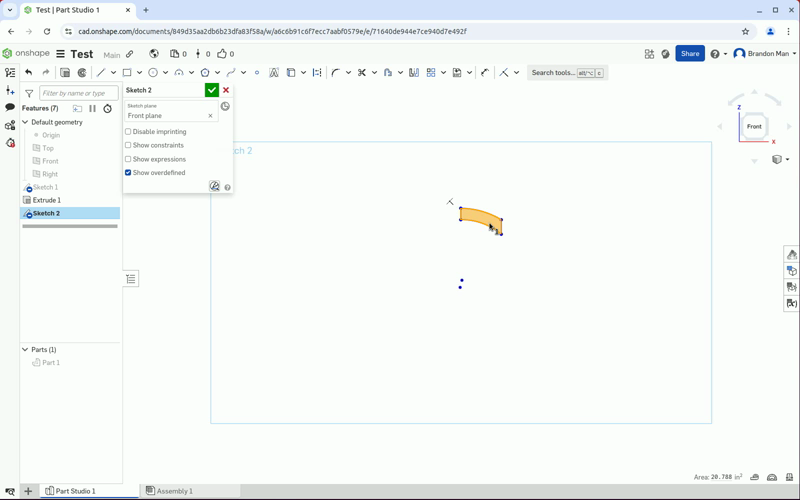
mouse_move(73, 352)
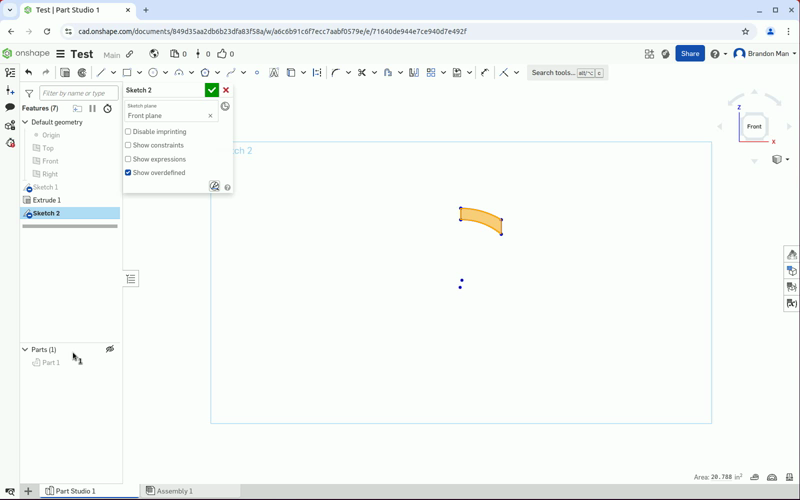
key(shift+y)
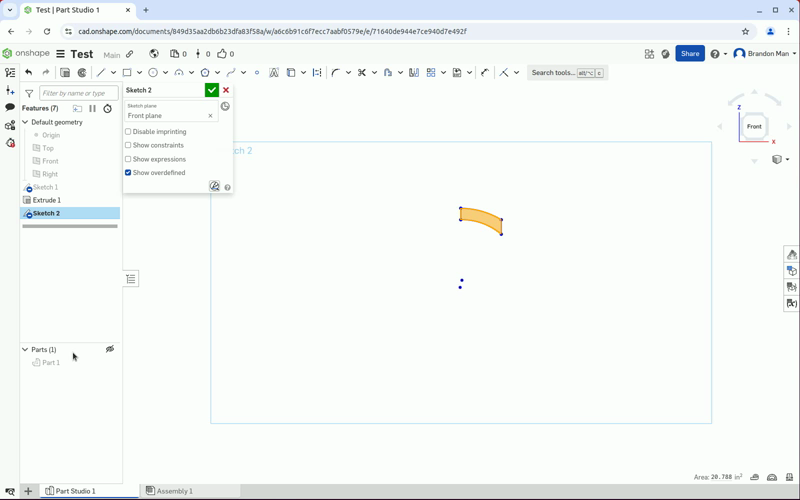
key(shift+e)
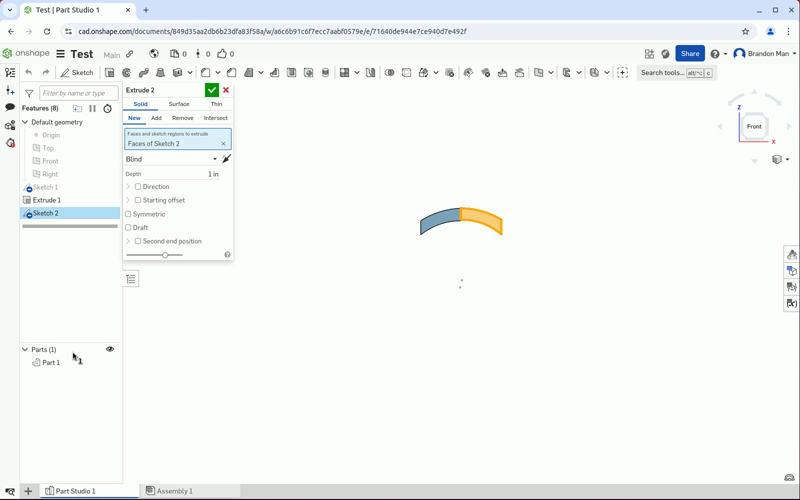
mouse_move(143, 106)
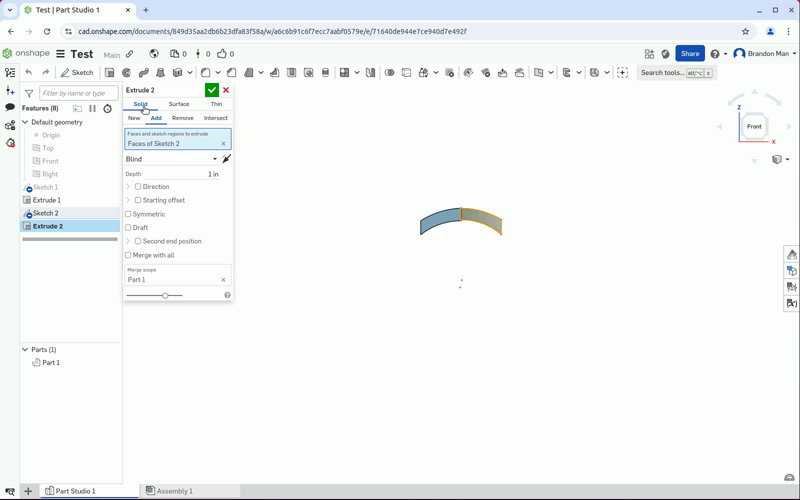
click(143, 106)
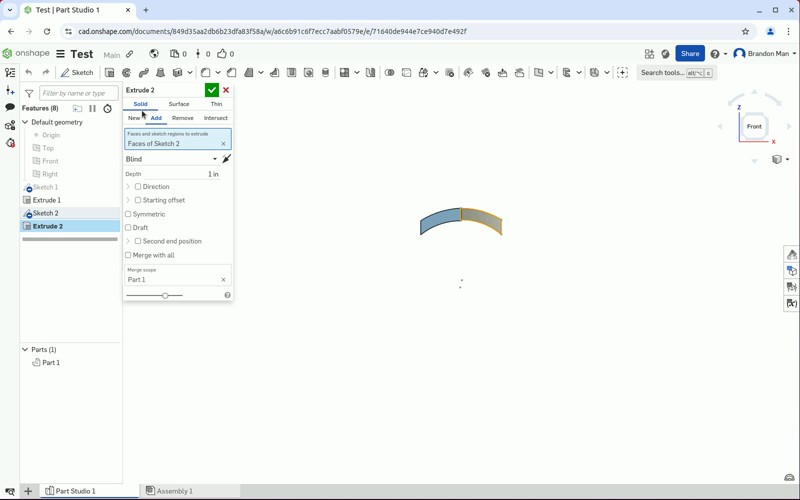
mouse_move(137, 120)
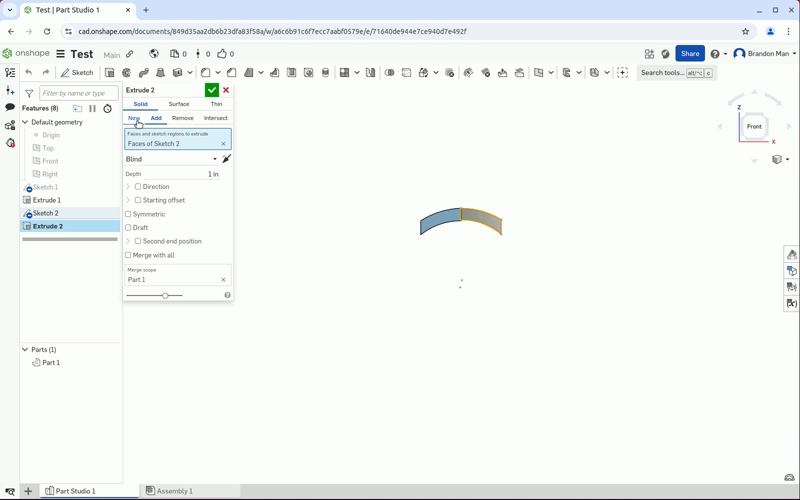
click(137, 120)
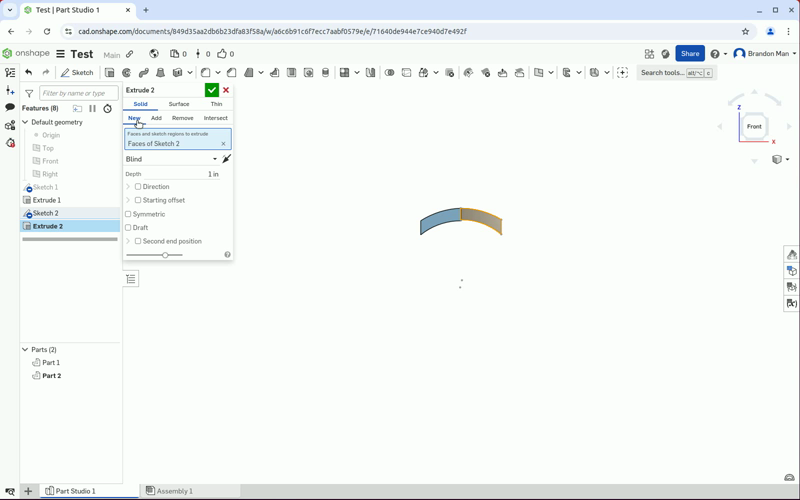
key(tab, 4)
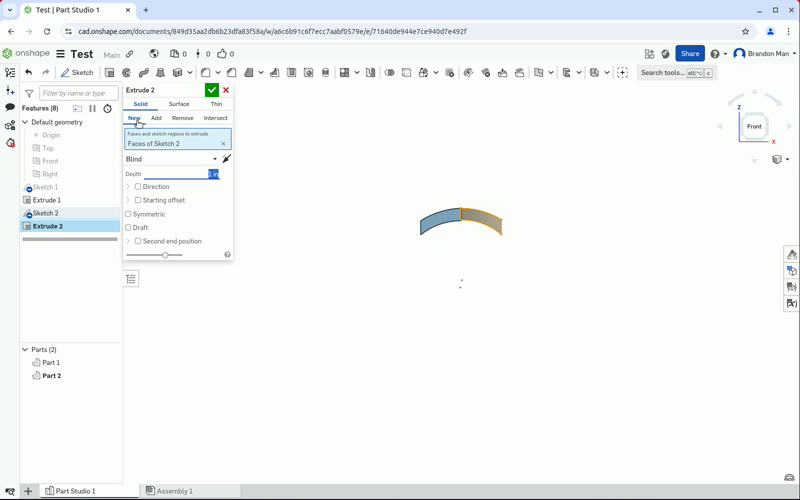
text(23.108)
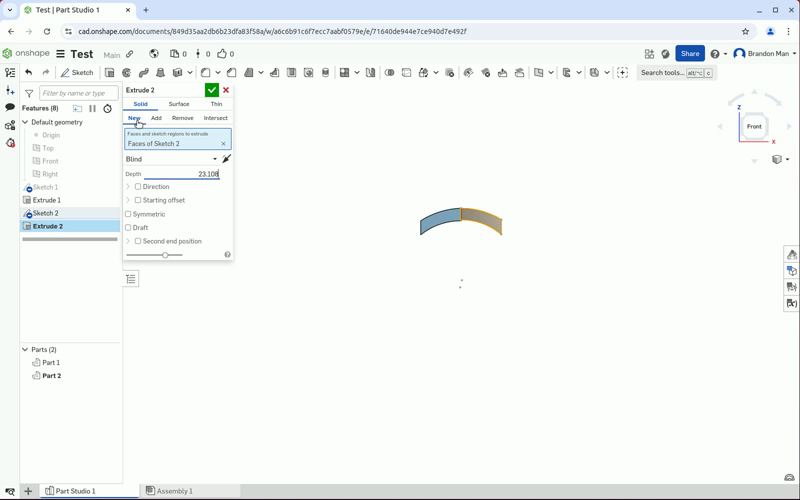
key(enter)
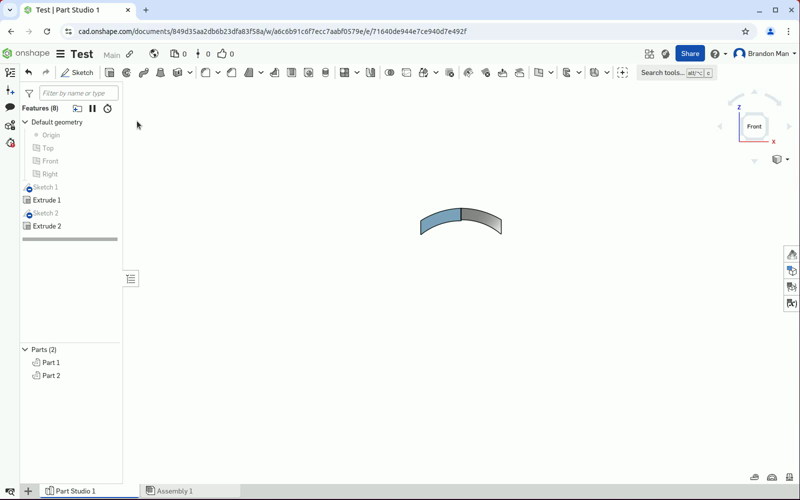
key(shift+h)
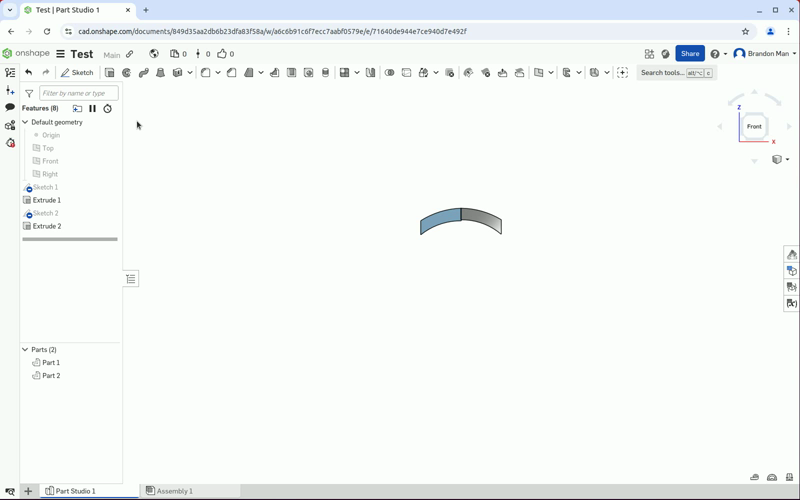
key(shift+h)
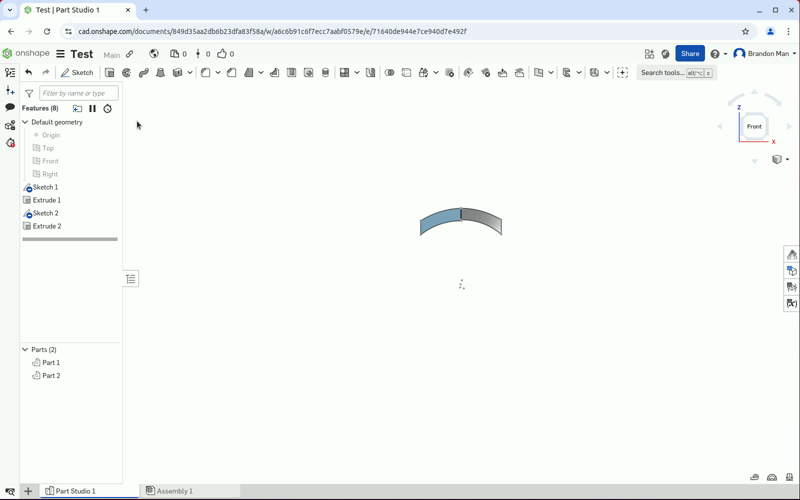
key(shift+7)
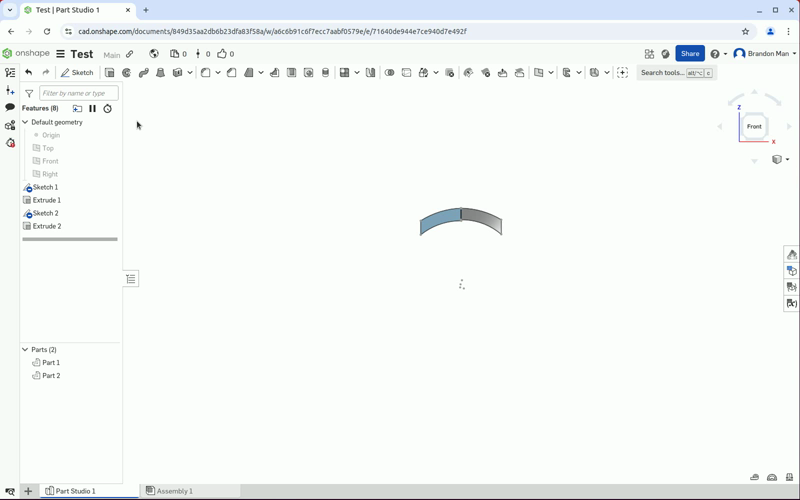
key(left, 2)
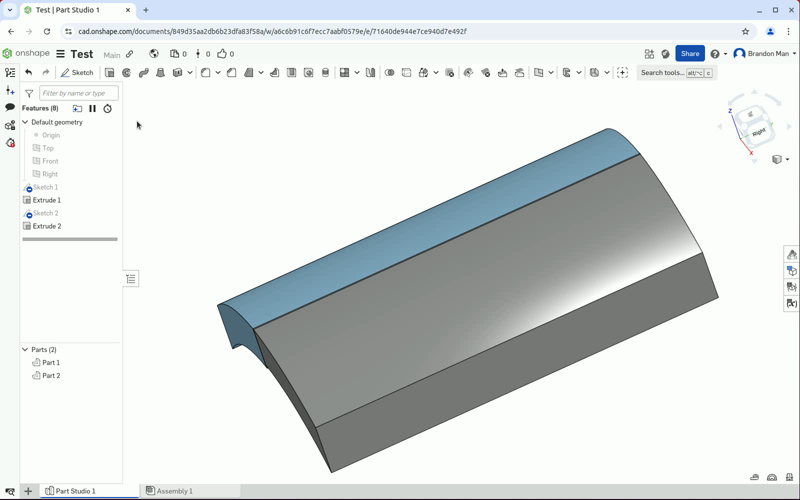
key(down, 2)
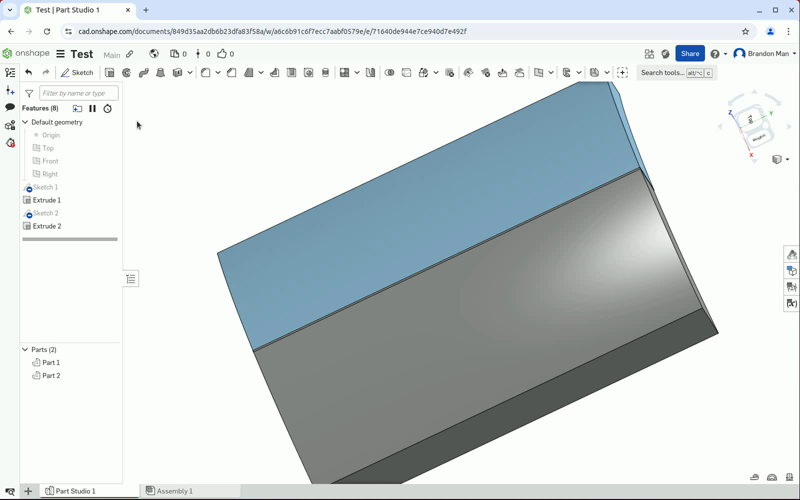
key(up, 2)
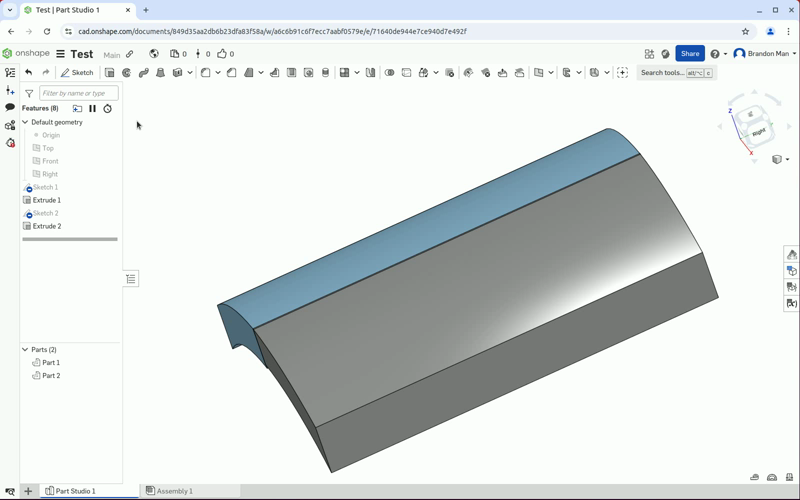
key(right, 2)
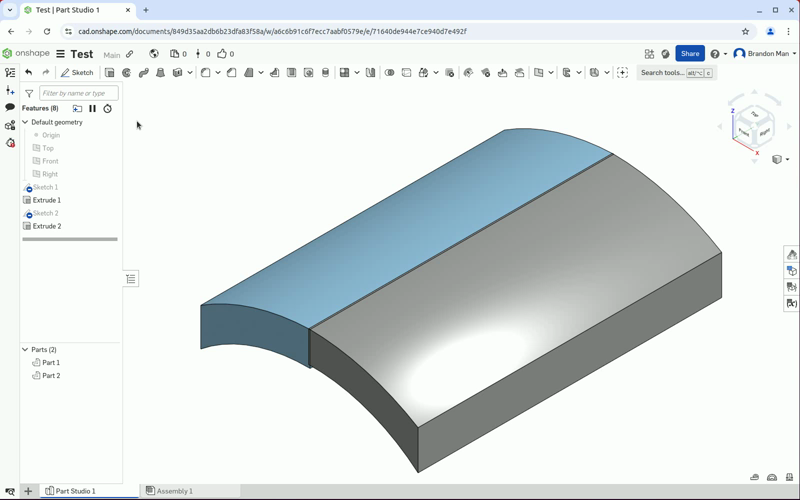
mouse_move(73, 189)
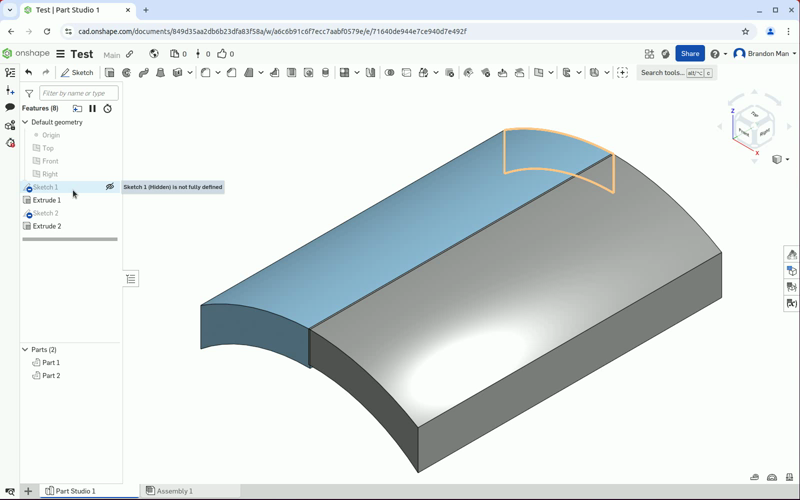
click(73, 189)